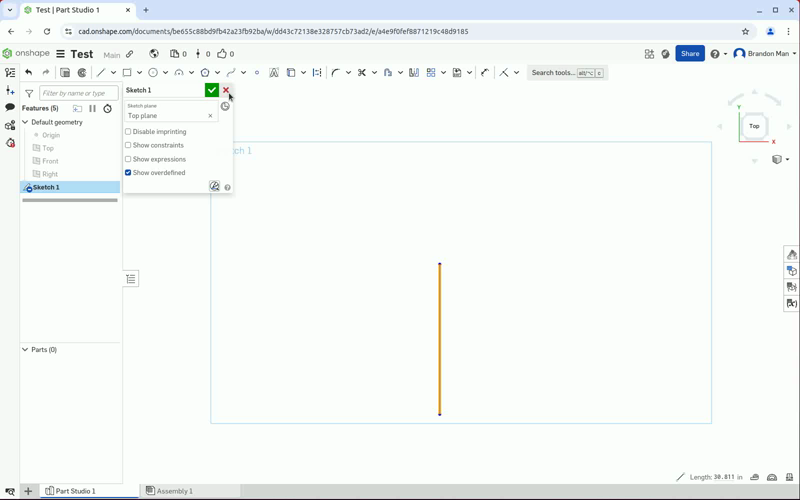
key(shift+h)
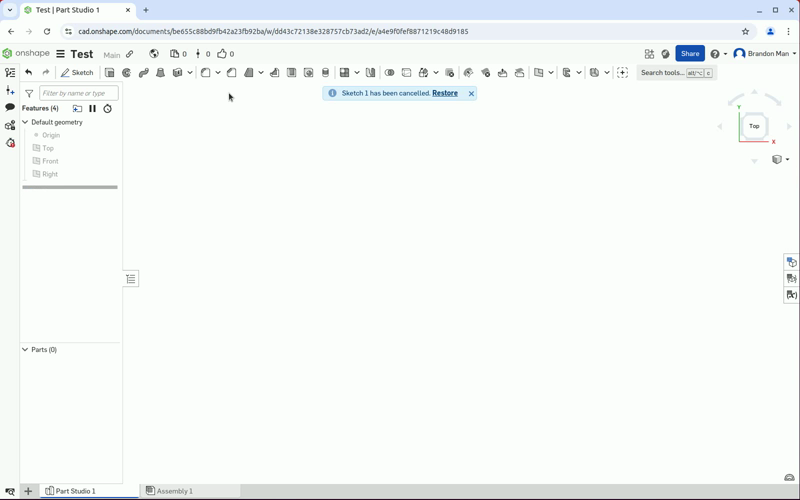
mouse_move(73, 352)
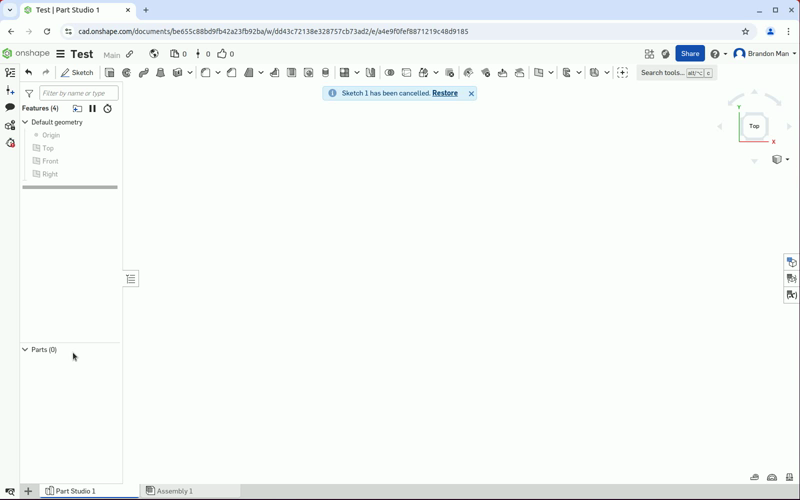
key(y)
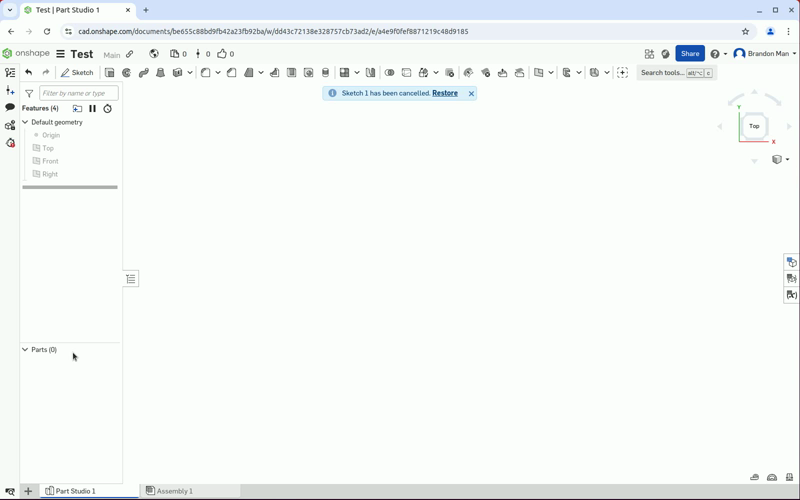
key(shift+p)
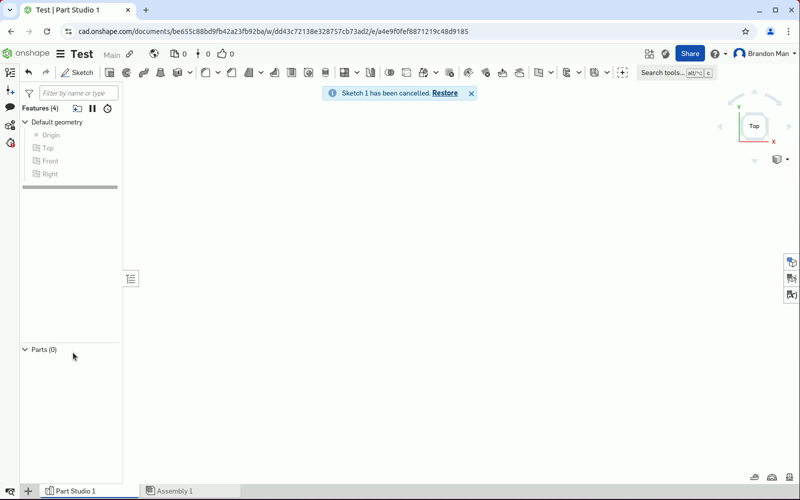
key(space)
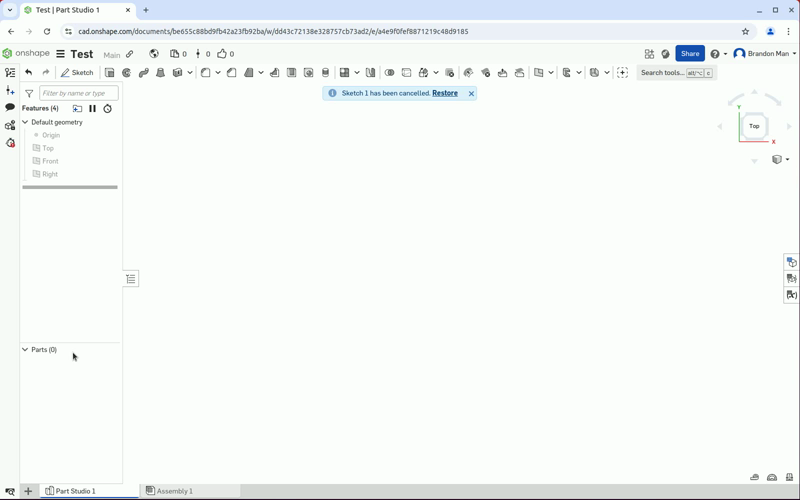
key_down(shift)
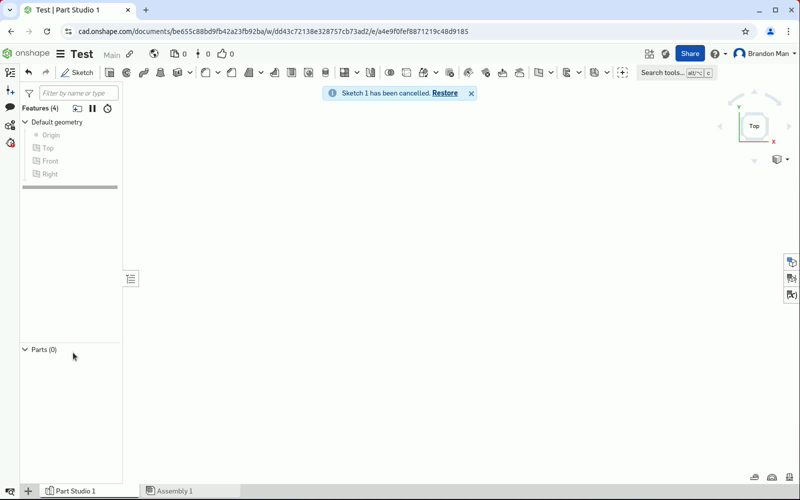
key(up)
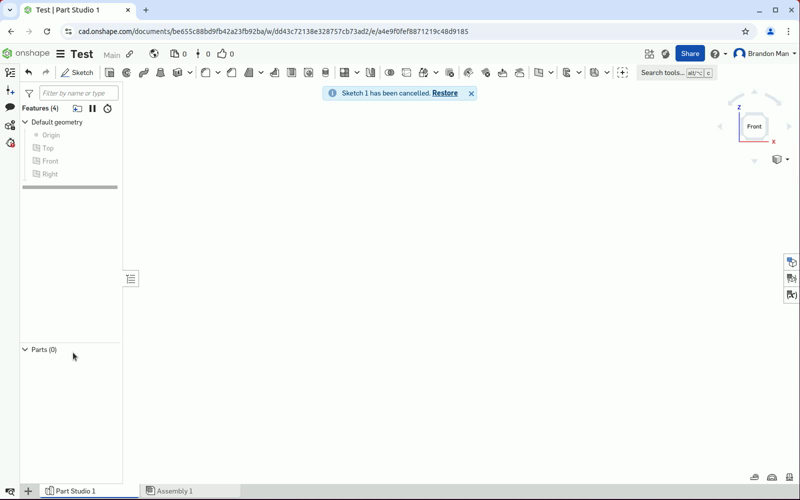
key_up(shift)
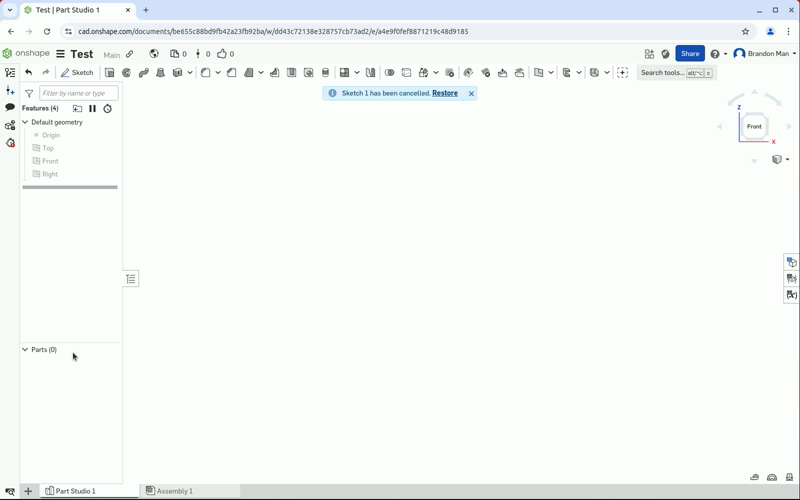
key(space)
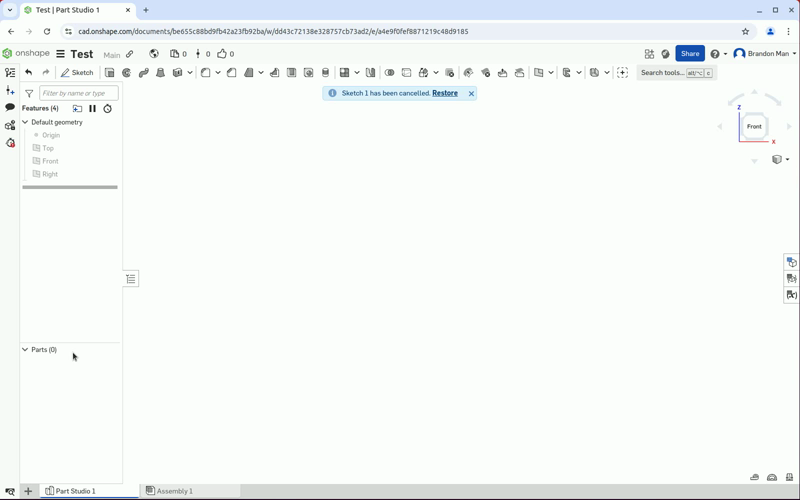
key_down(shift)
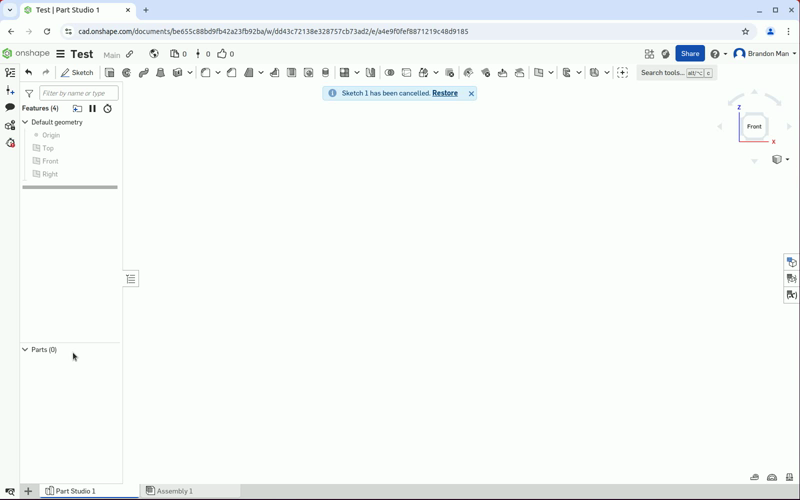
key(left)
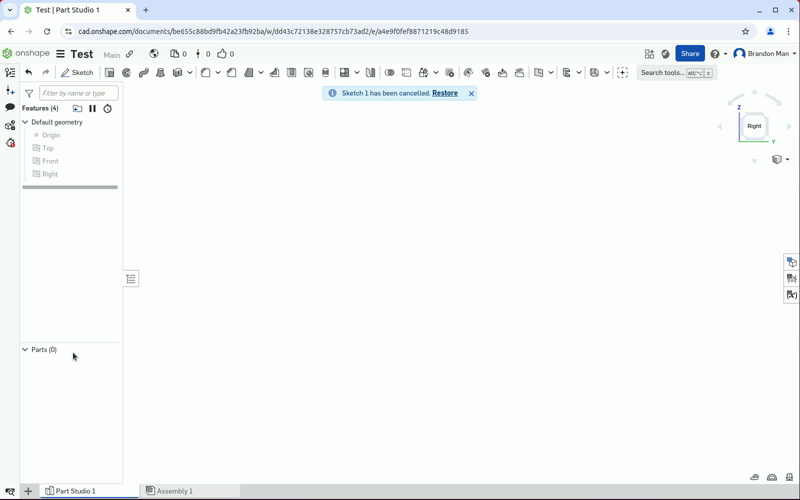
key_up(shift)
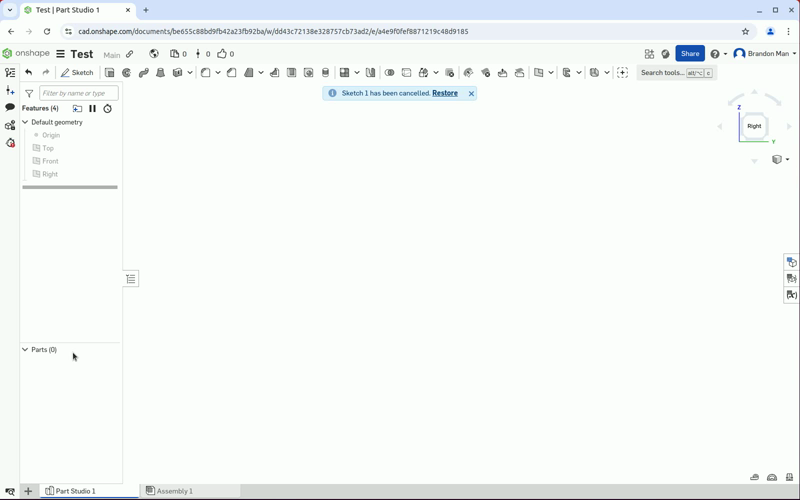
mouse_move(73, 352)
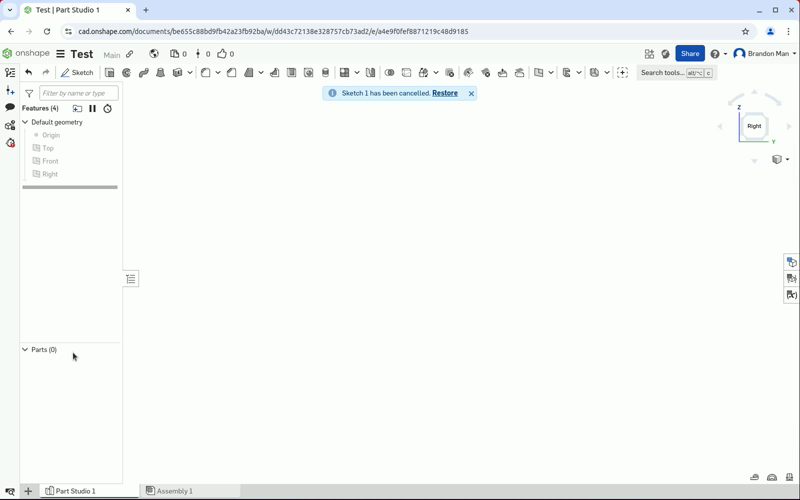
key(shift+y)
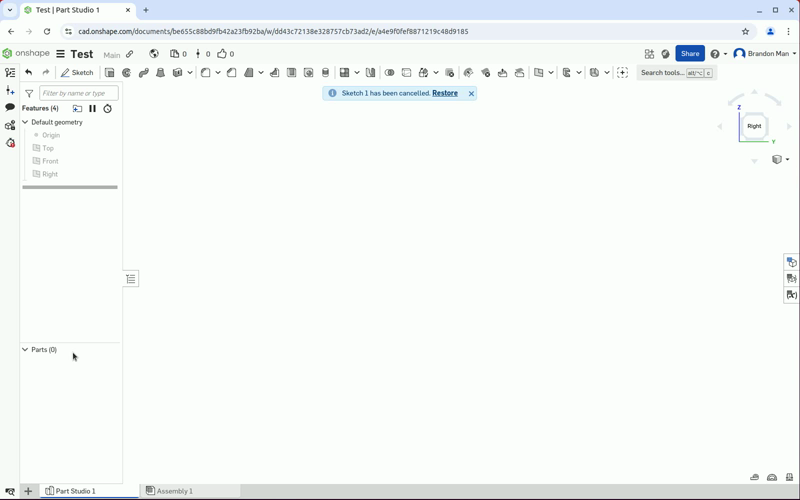
key(shift+s)
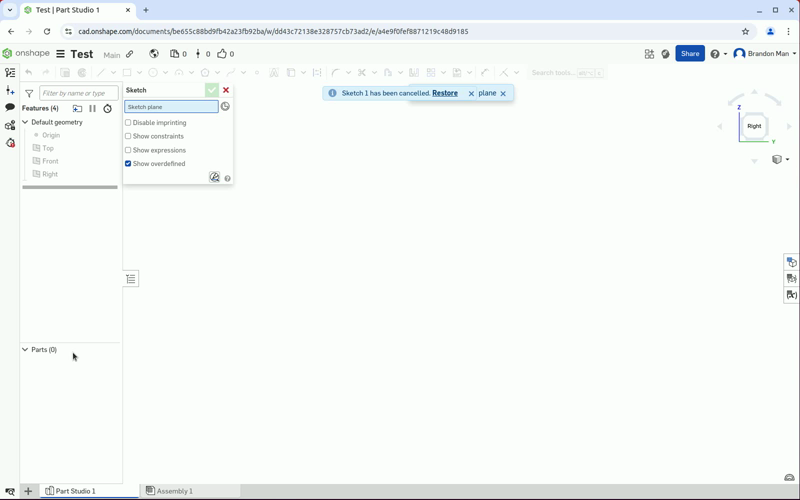
mouse_move(73, 176)
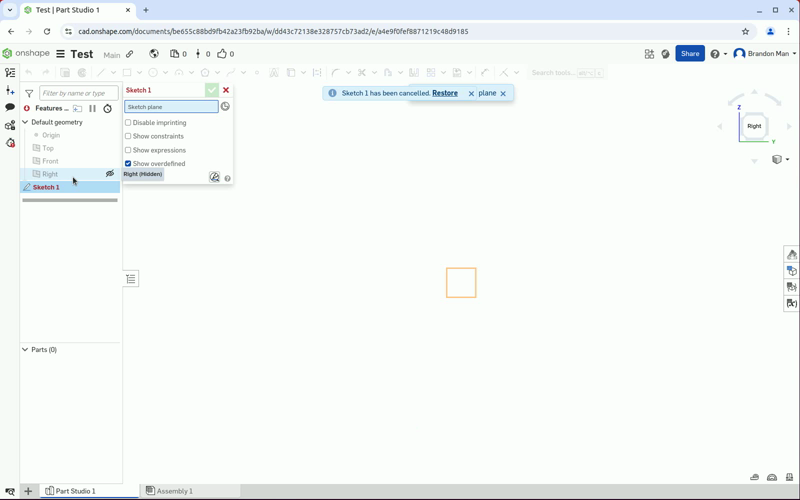
click(73, 176)
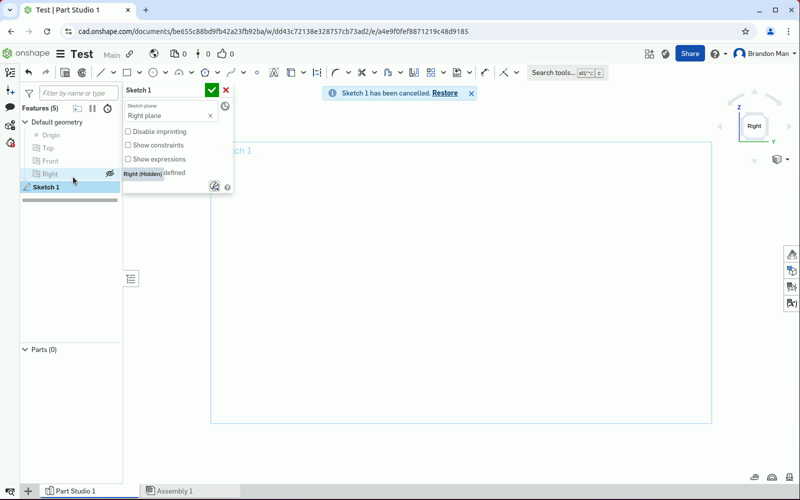
mouse_move(73, 352)
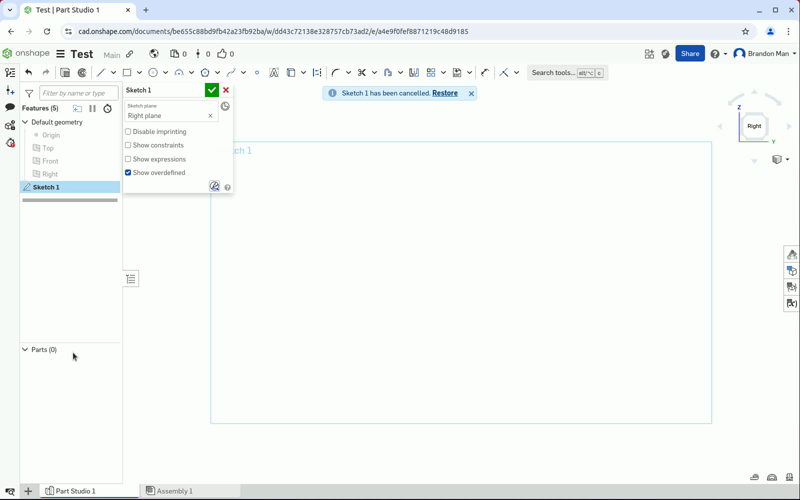
key(y)
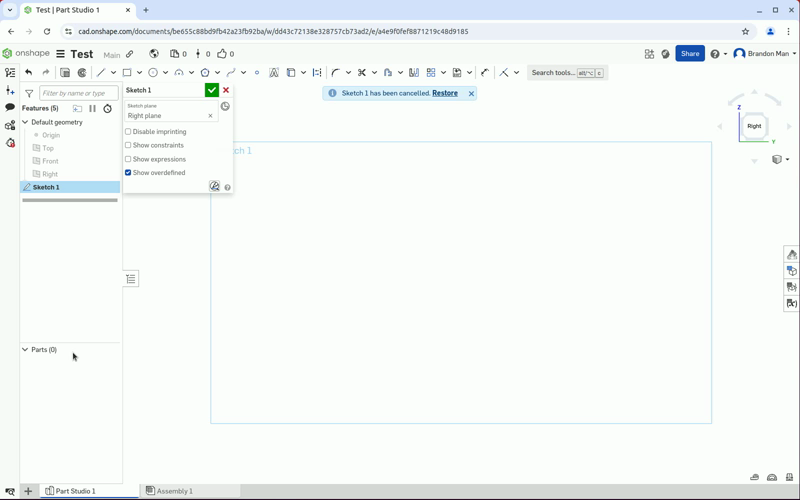
key(l)
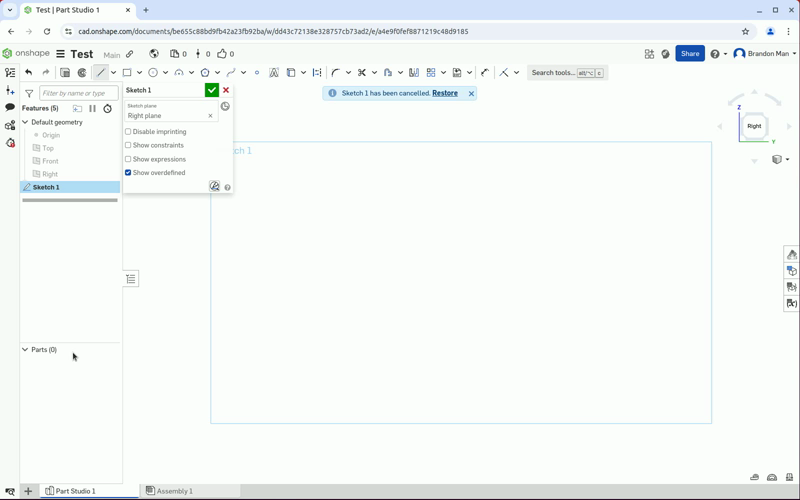
key_down(shift)
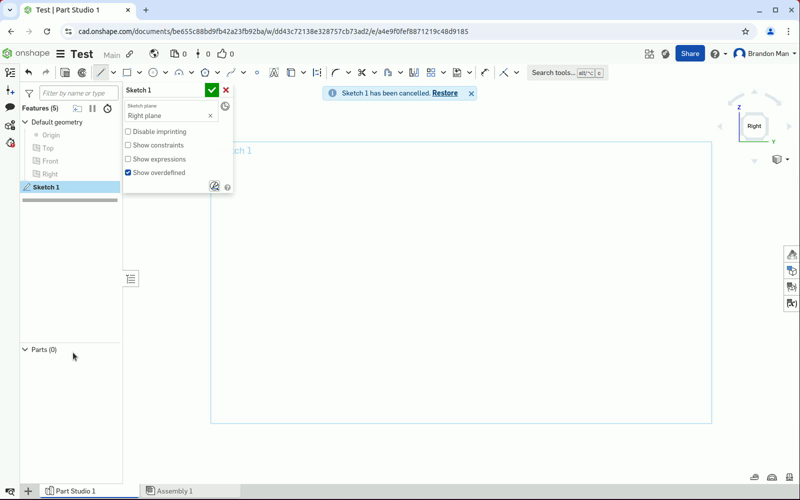
mouse_move(348, 301)
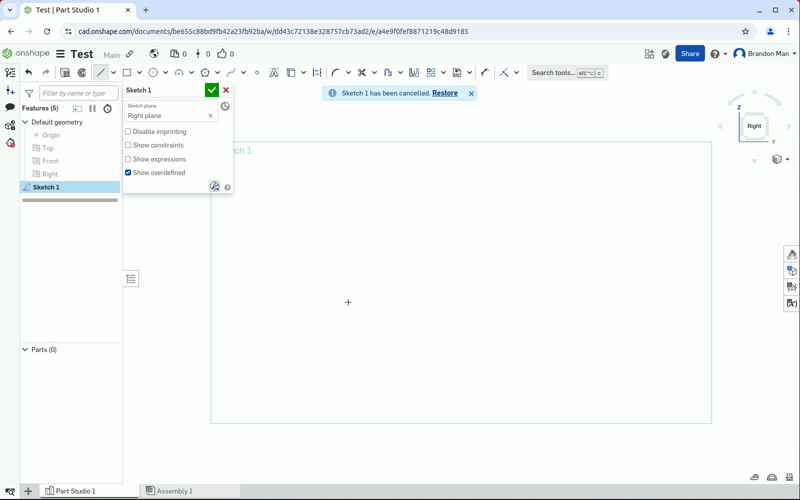
click(348, 301)
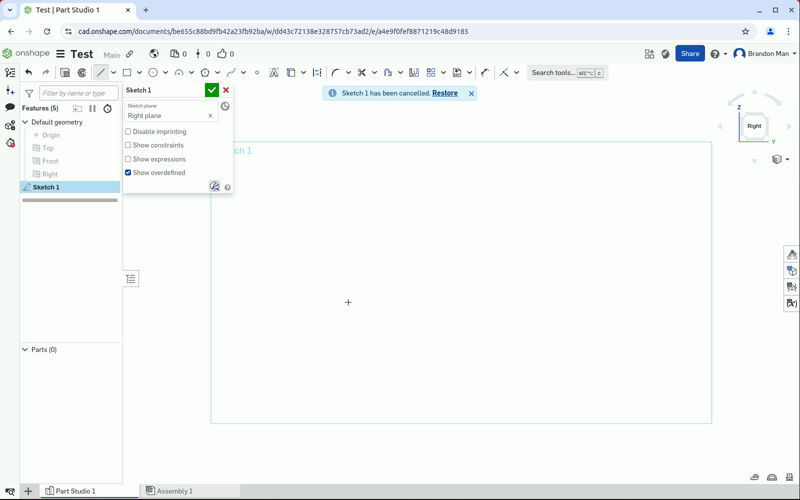
key_up(shift)
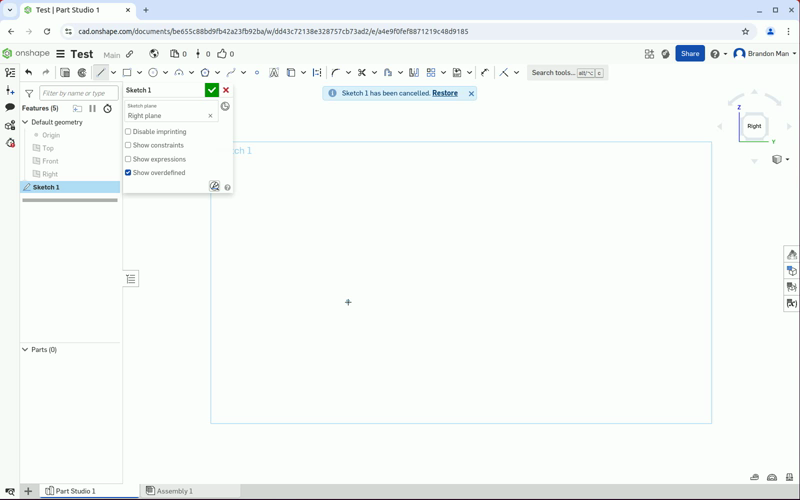
key_down(shift)
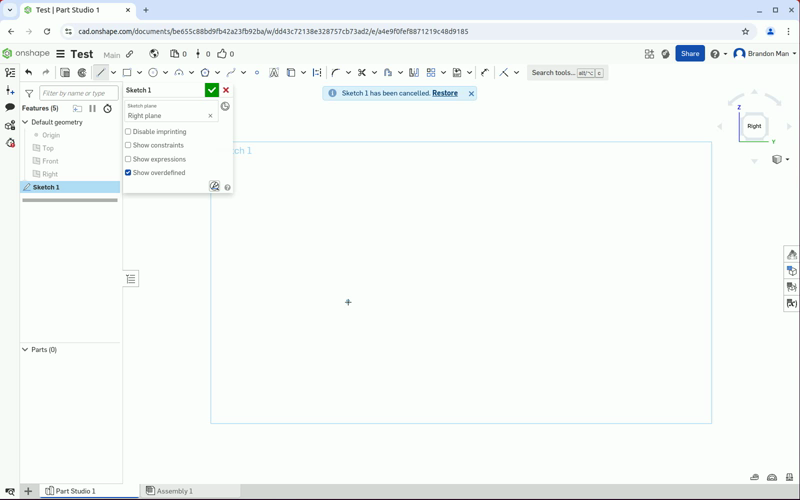
mouse_move(458, 332)
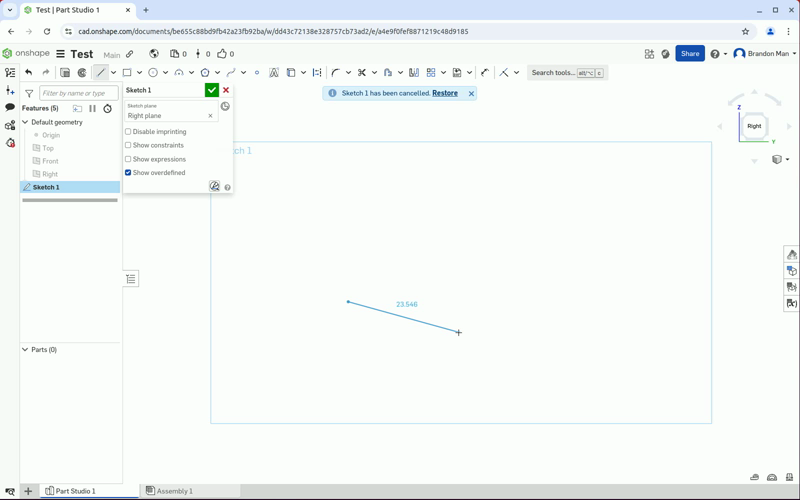
click(458, 332)
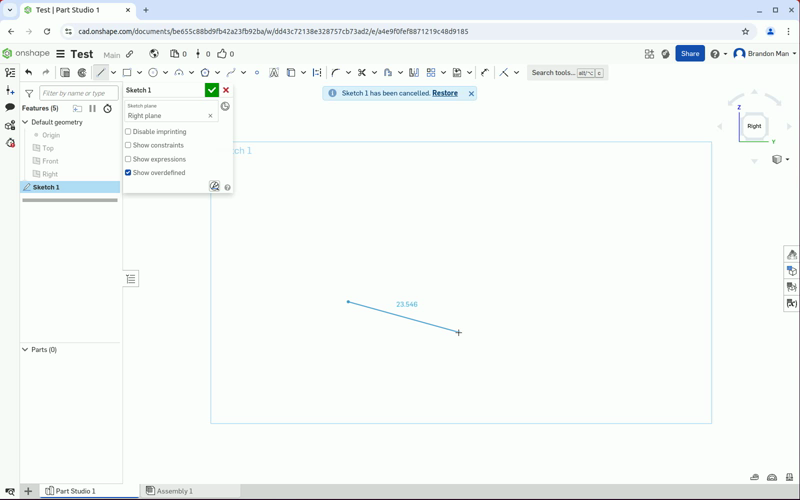
key_up(shift)
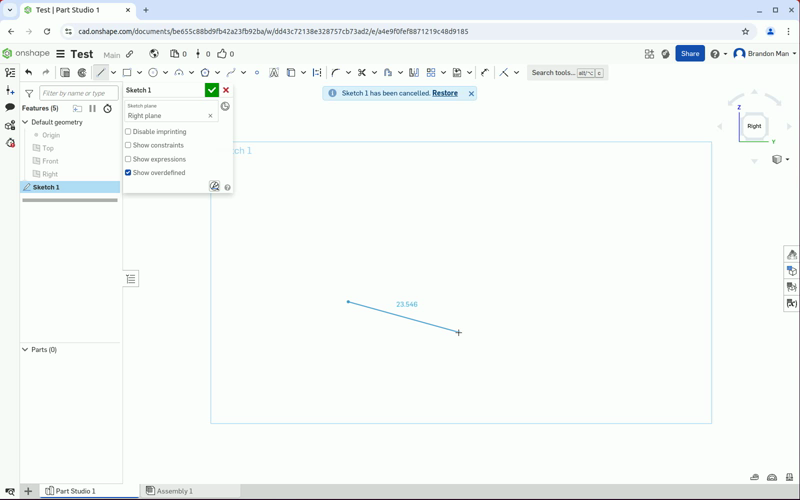
key_down(shift)
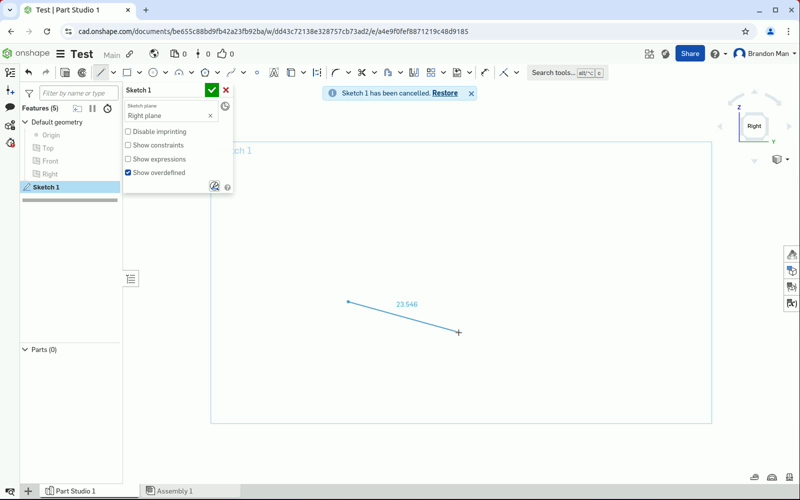
mouse_move(534, 332)
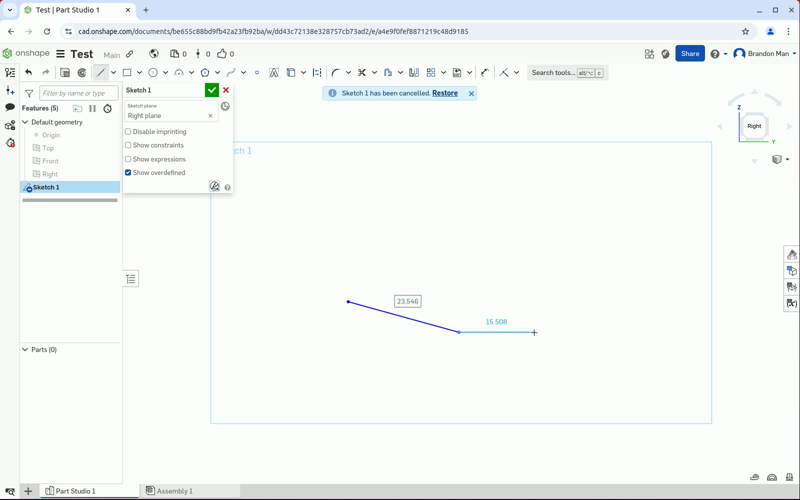
click(534, 332)
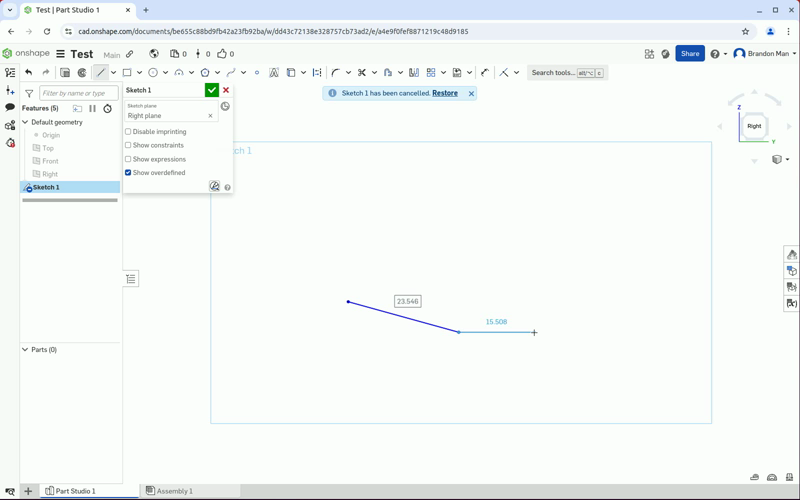
key_up(shift)
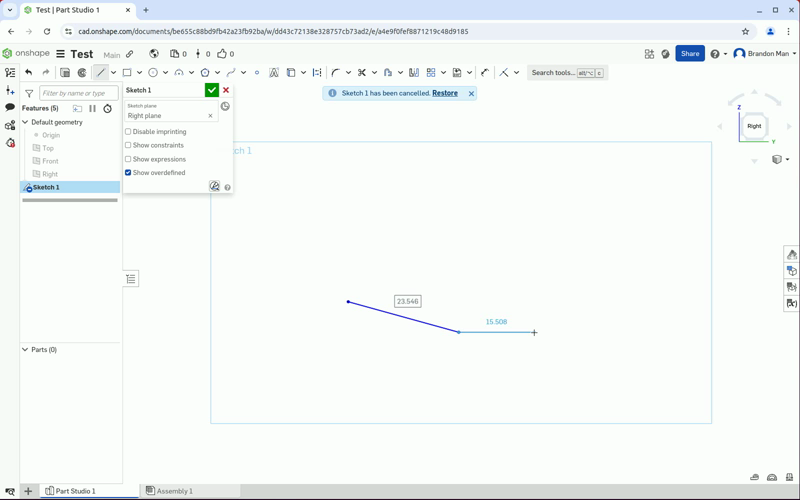
key_down(shift)
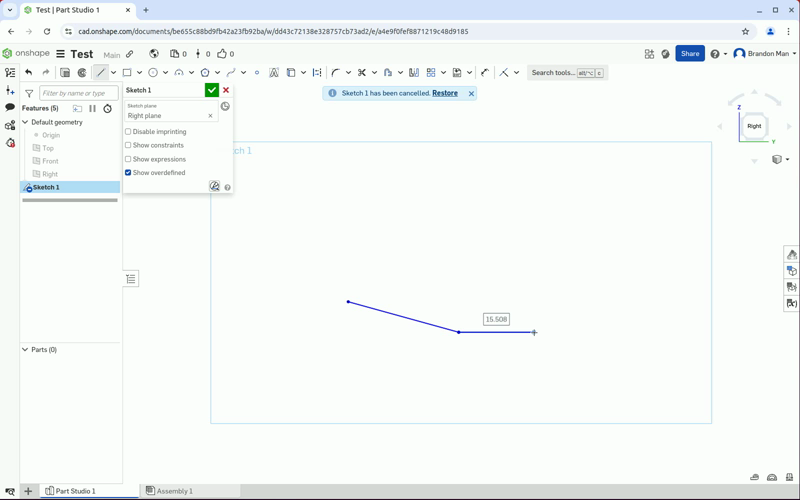
mouse_move(564, 332)
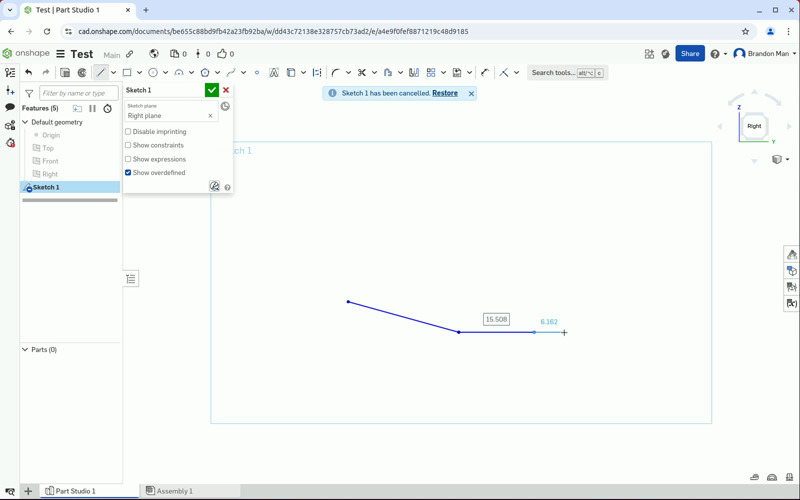
mouse_move(572, 301)
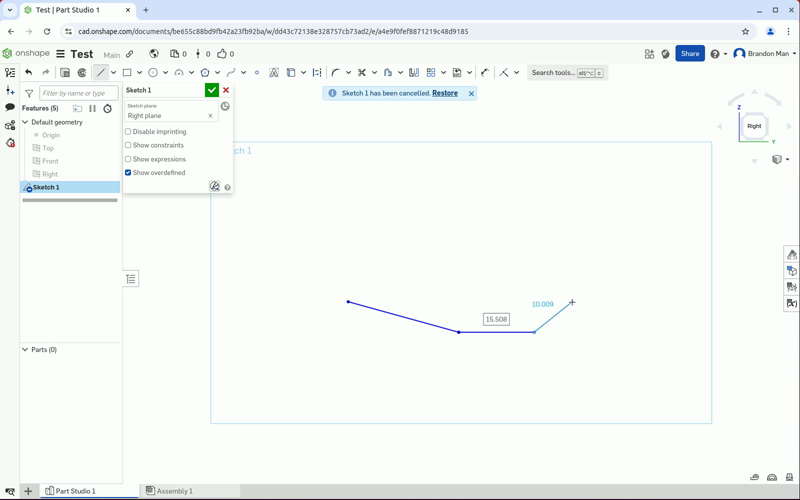
click(572, 301)
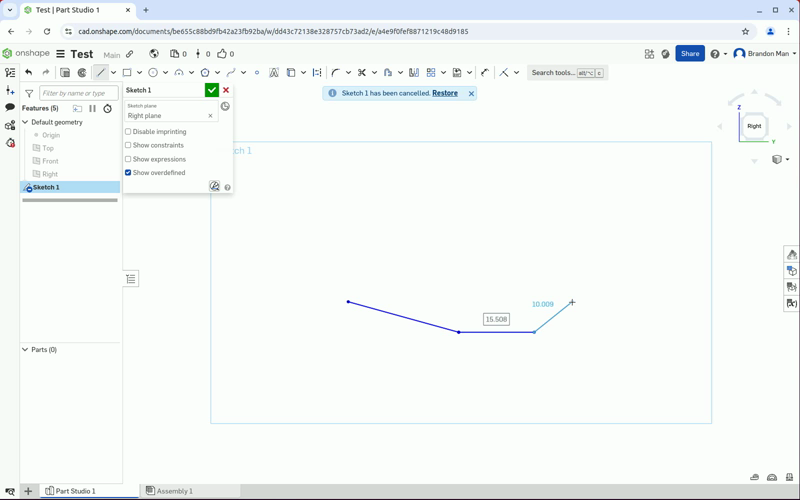
key_up(shift)
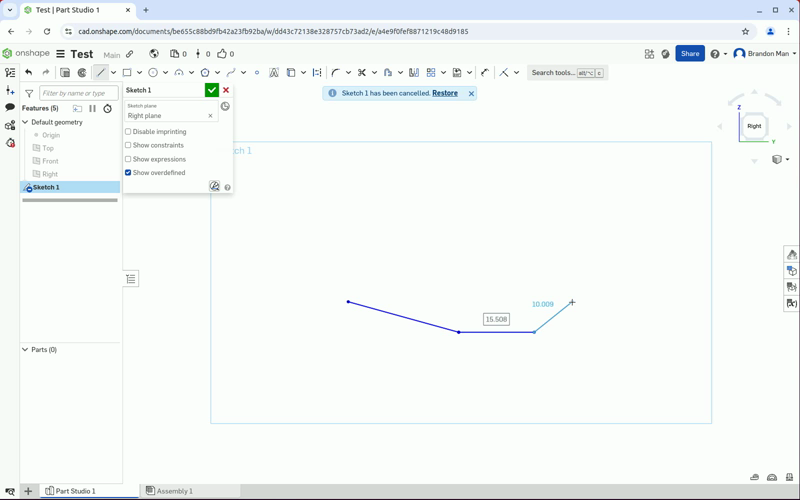
key_down(shift)
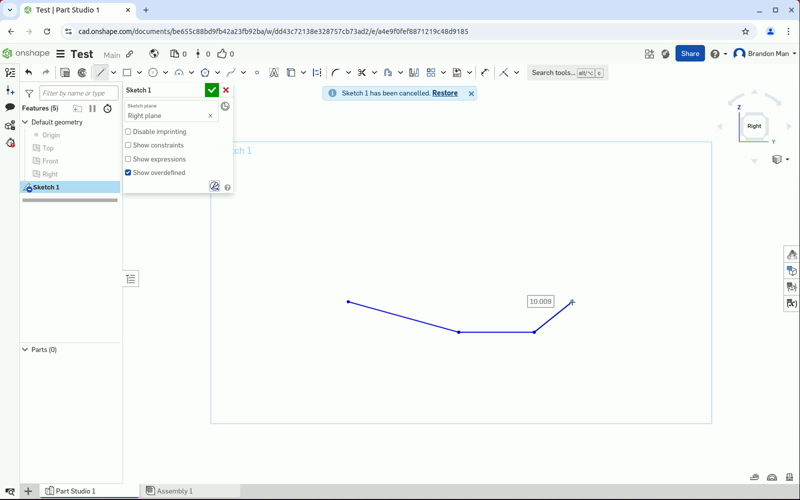
mouse_move(589, 301)
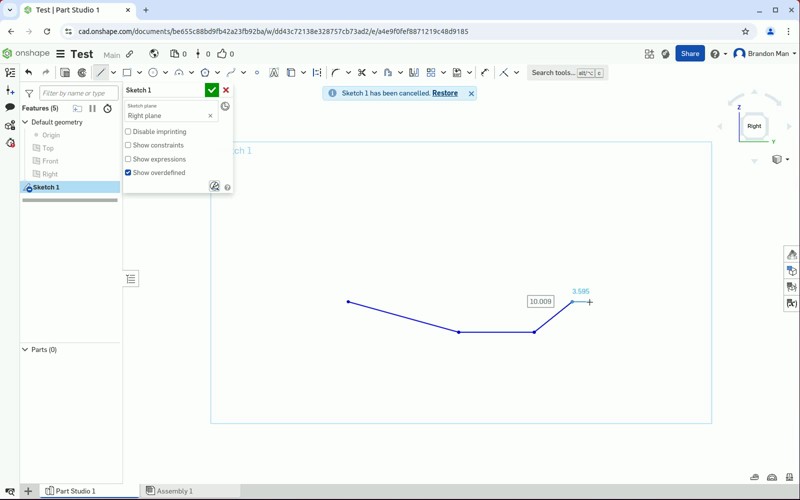
mouse_move(572, 282)
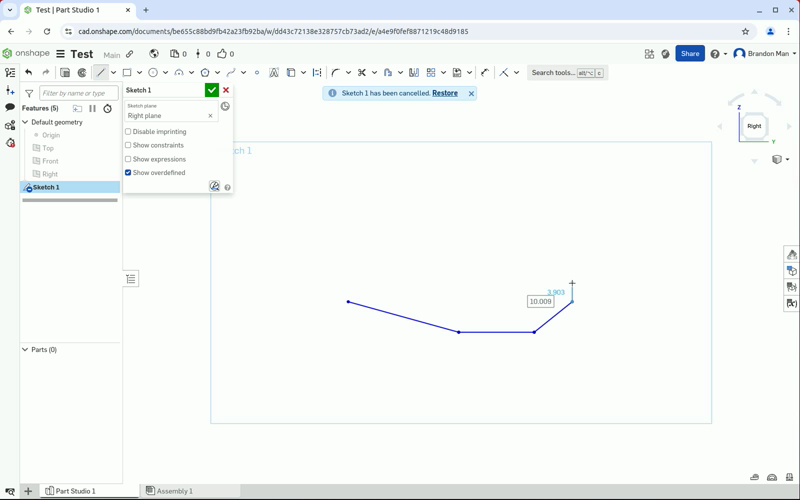
click(572, 282)
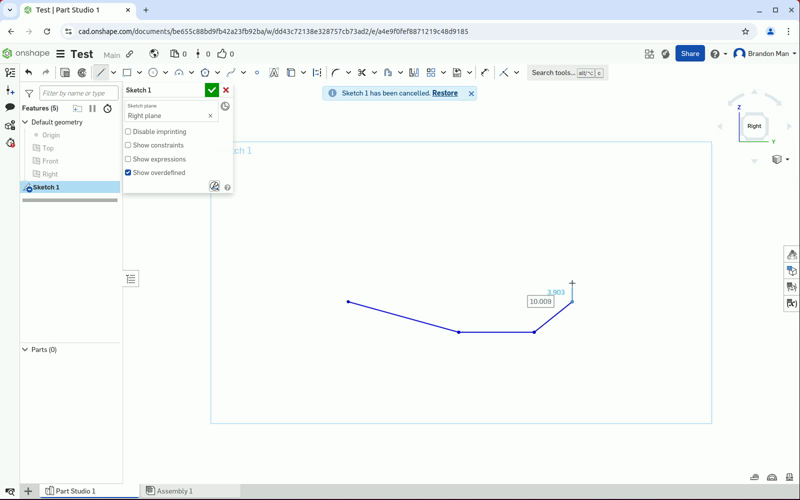
key_up(shift)
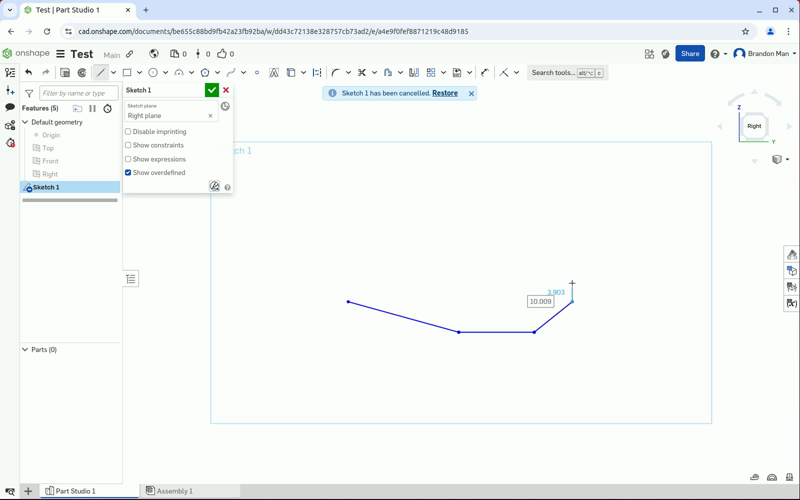
key_down(shift)
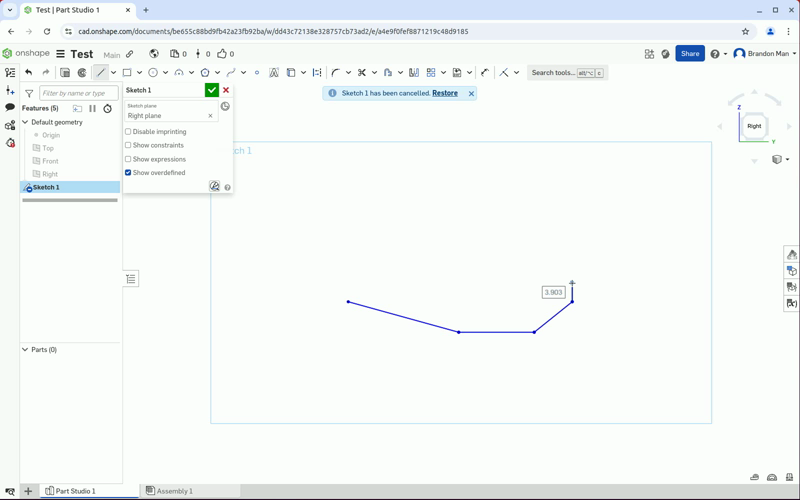
mouse_move(348, 282)
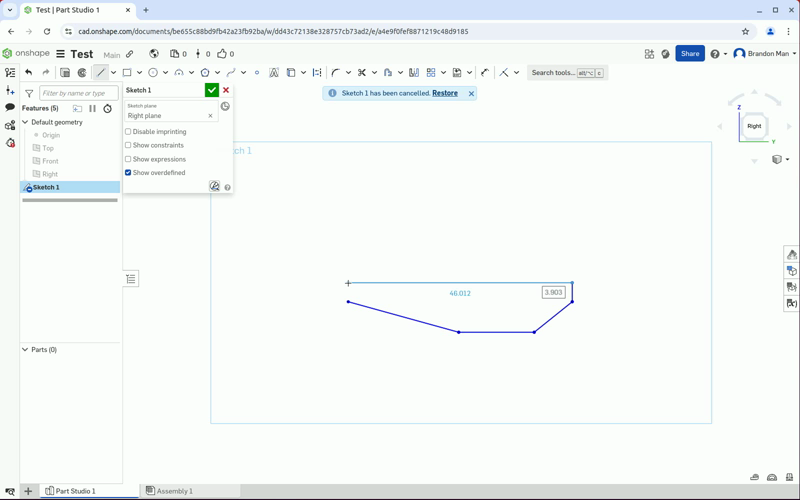
click(348, 282)
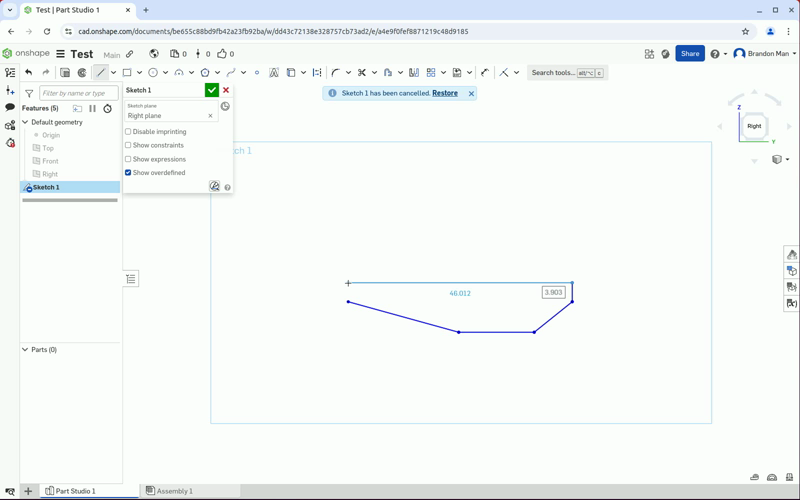
key_up(shift)
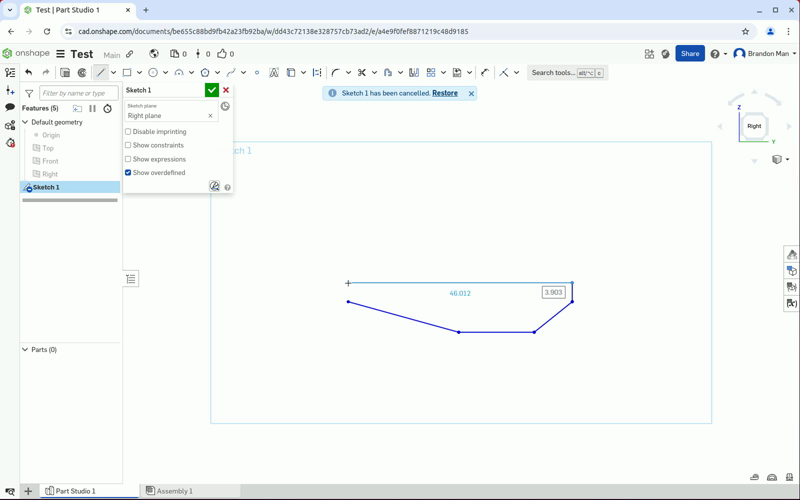
mouse_move(378, 282)
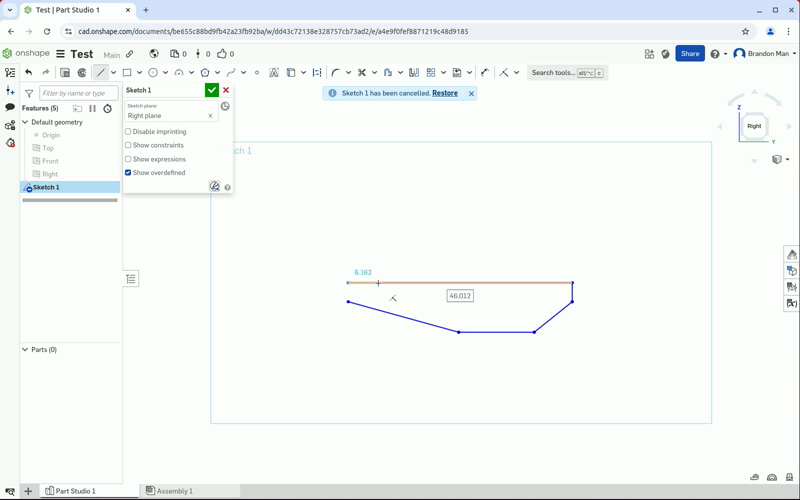
key_down(shift)
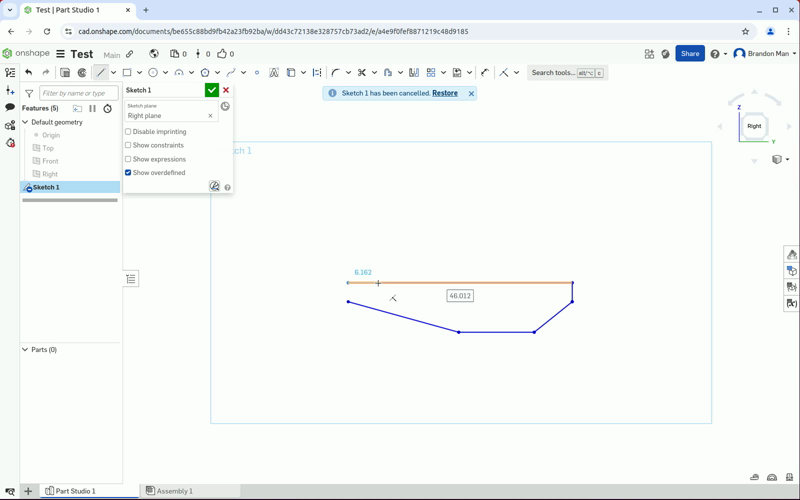
mouse_move(348, 301)
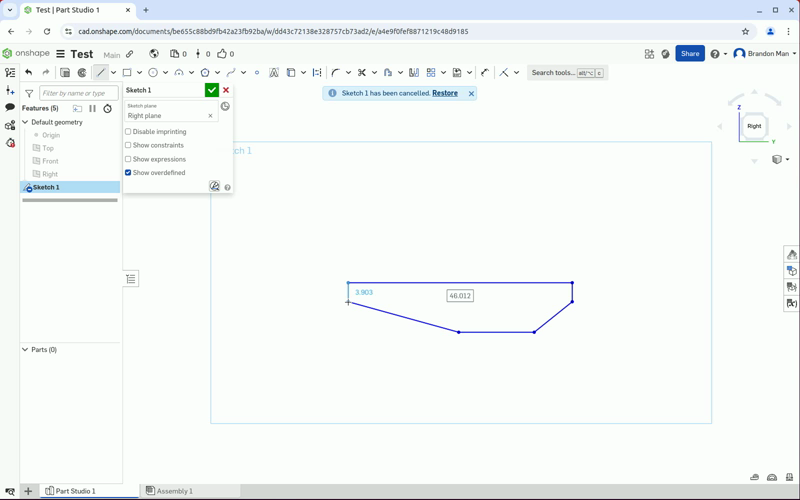
key_up(shift)
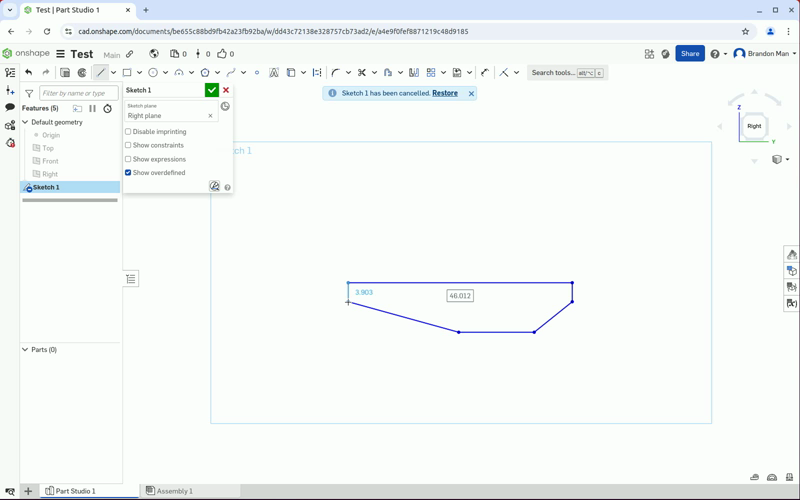
click(348, 301)
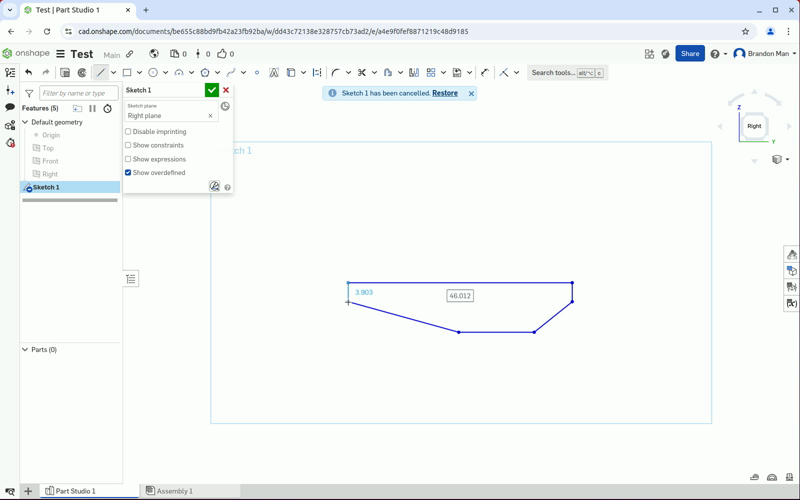
key(esc)
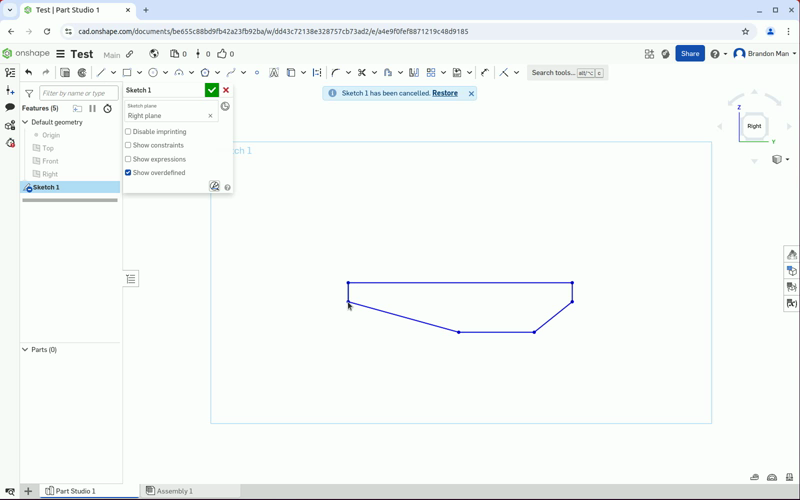
mouse_move(448, 313)
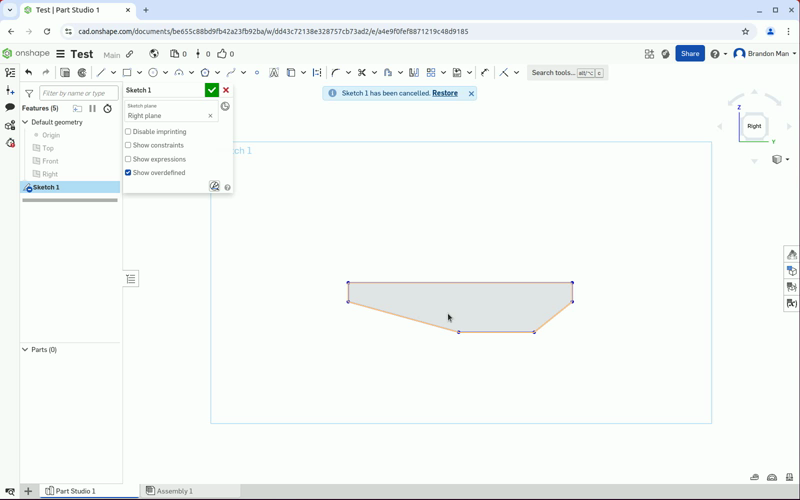
click(448, 313)
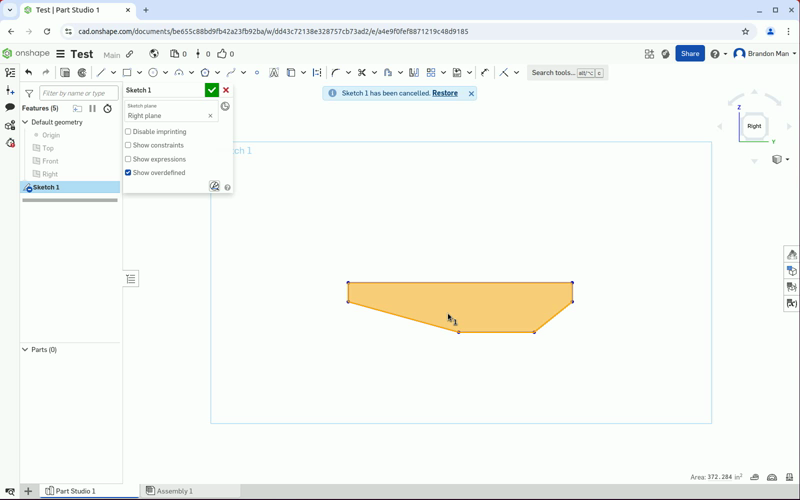
mouse_move(73, 352)
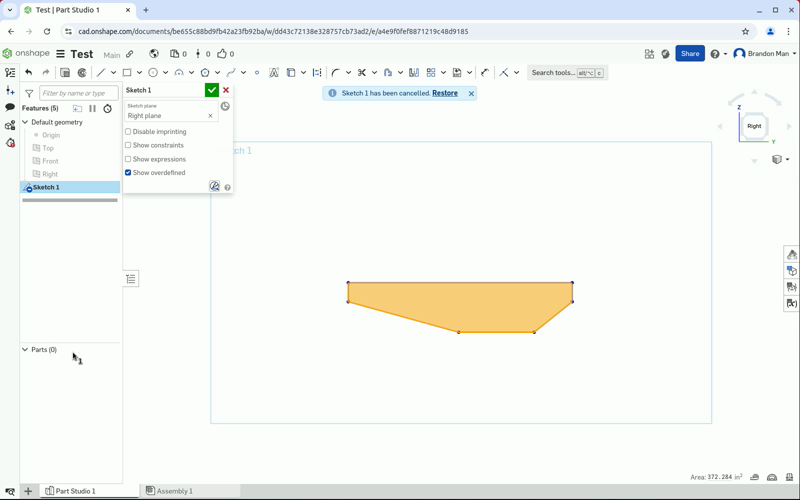
key(shift+y)
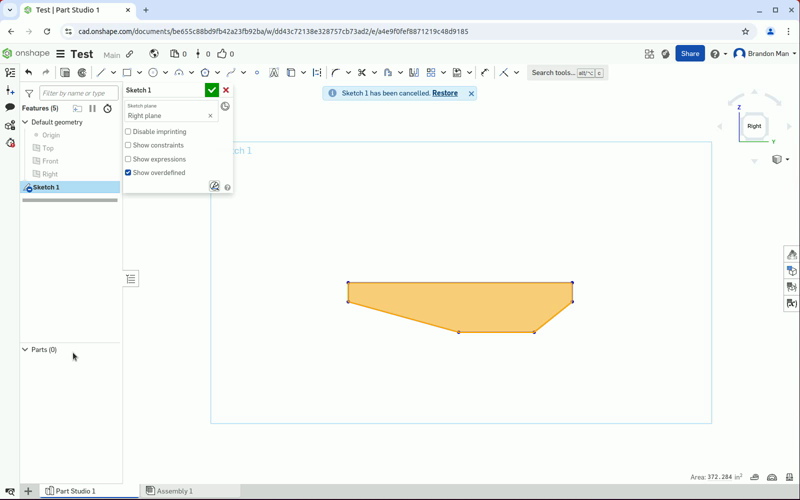
key(shift+e)
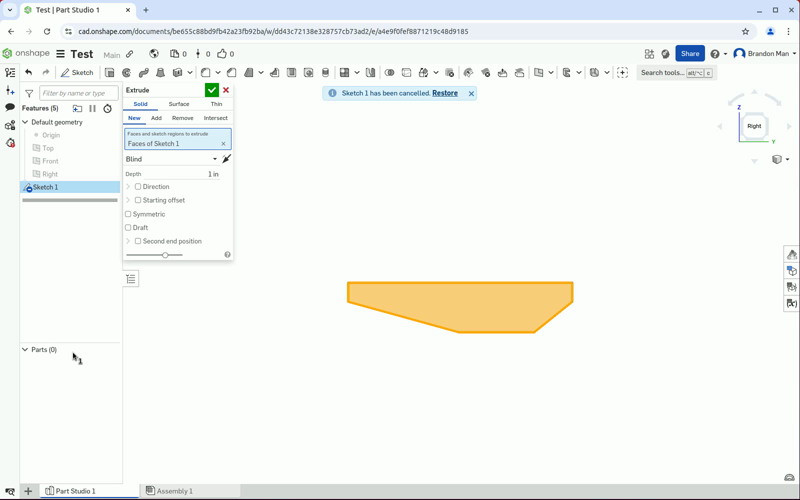
mouse_move(143, 106)
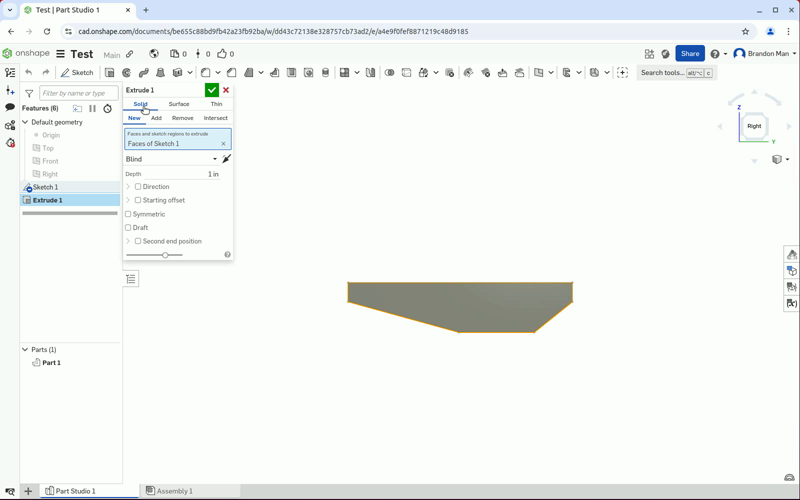
click(143, 106)
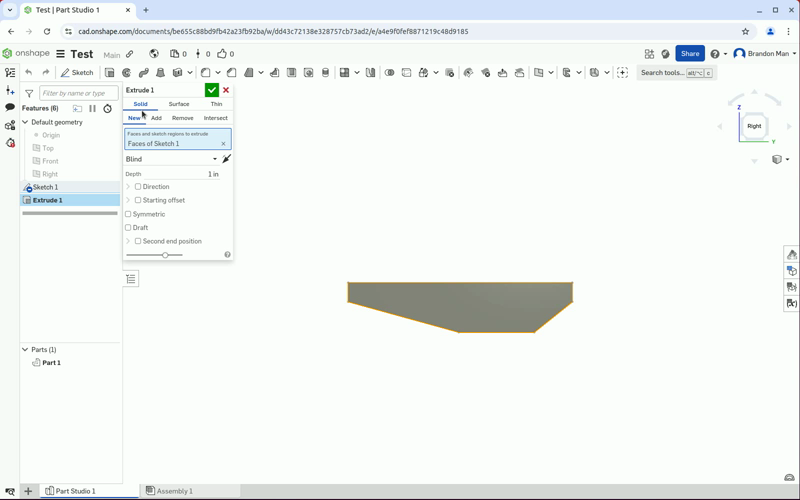
mouse_move(137, 120)
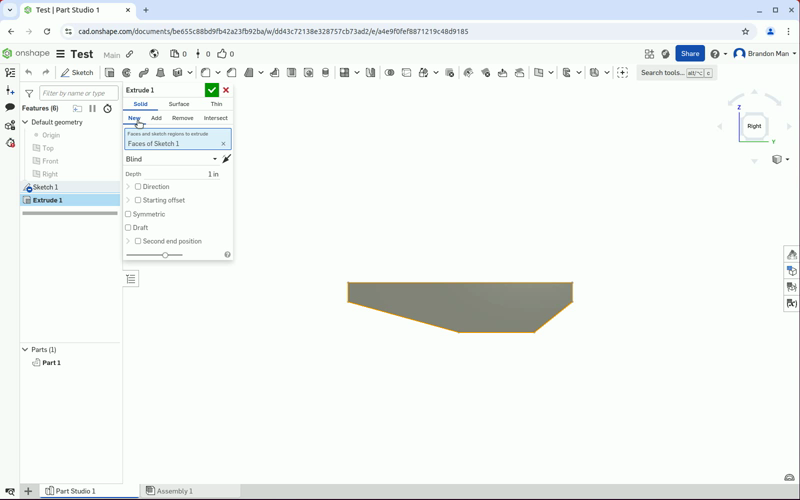
click(137, 120)
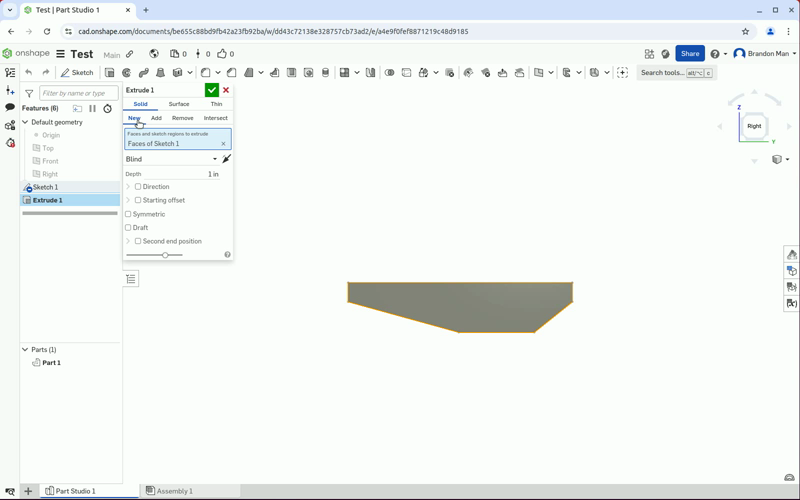
key(tab, 4)
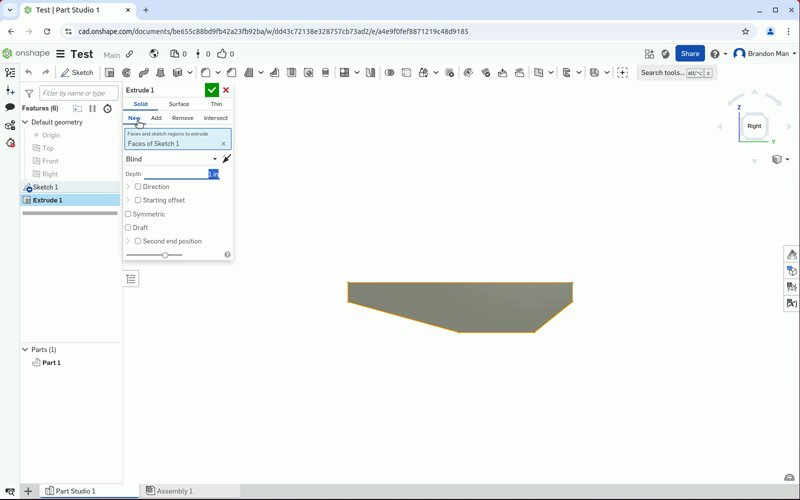
text(0.481)
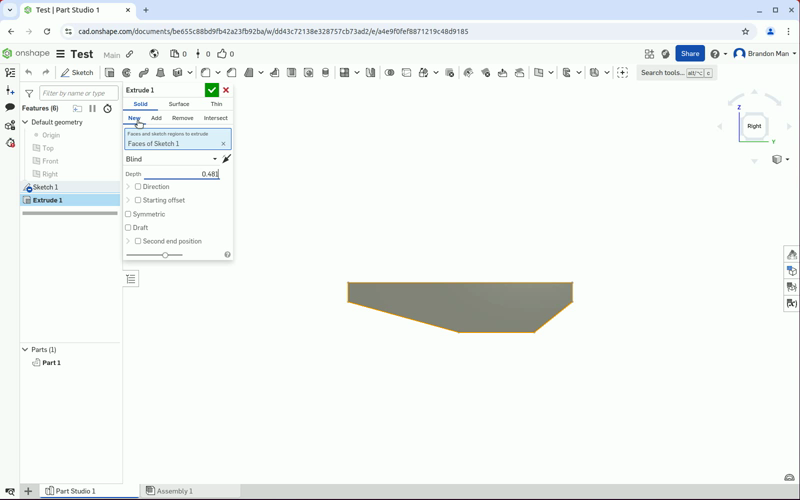
key(enter)
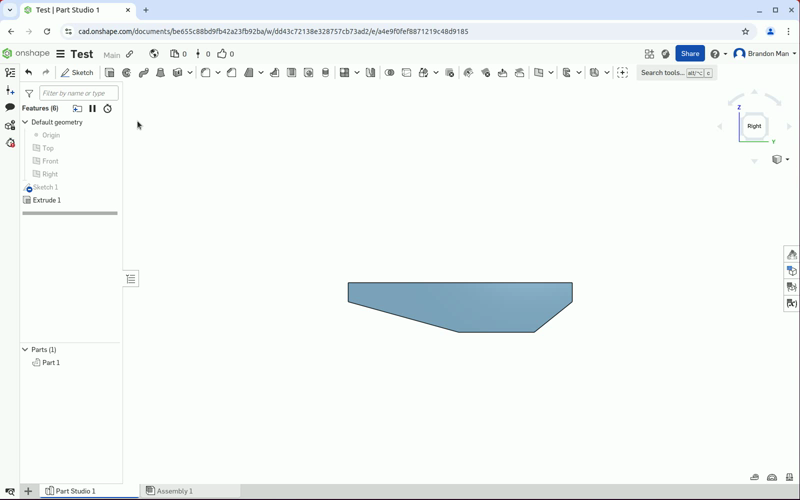
key(shift+h)
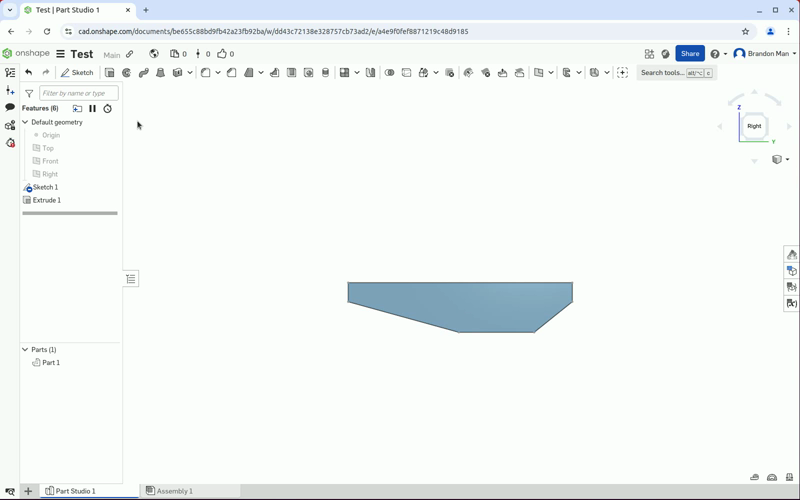
key(shift+h)
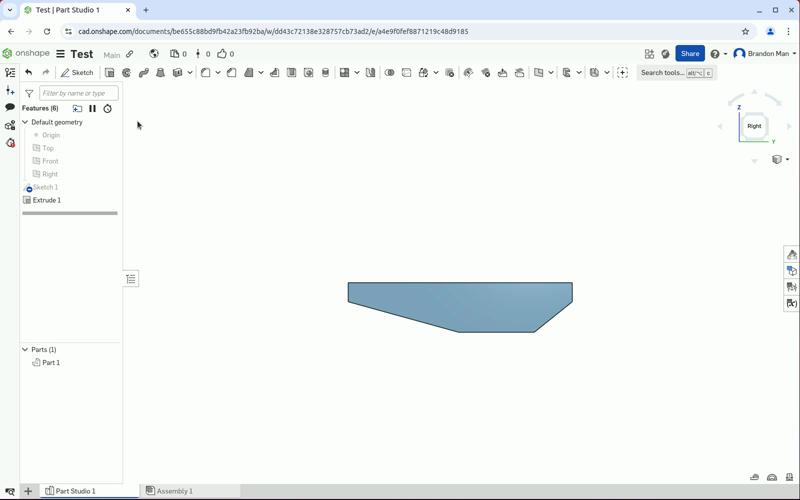
mouse_move(73, 189)
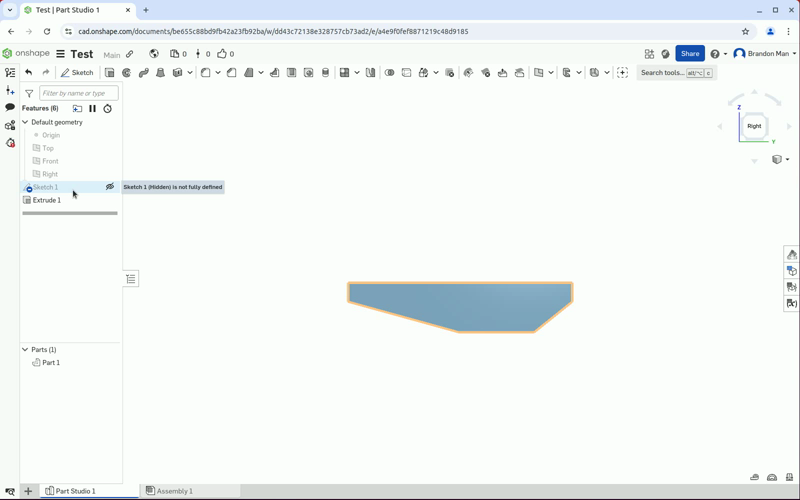
click(73, 189)
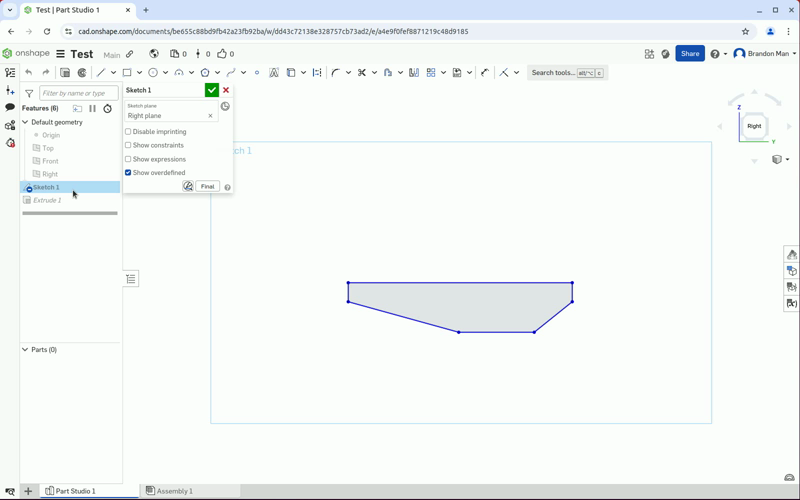
mouse_move(229, 92)
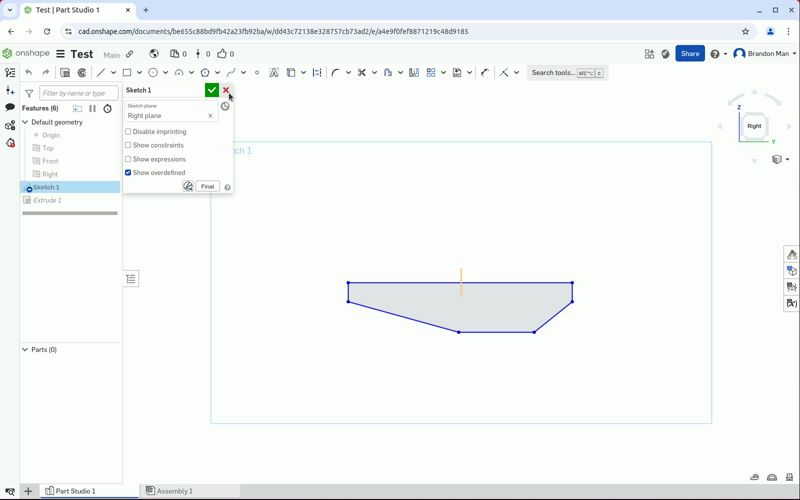
click(229, 92)
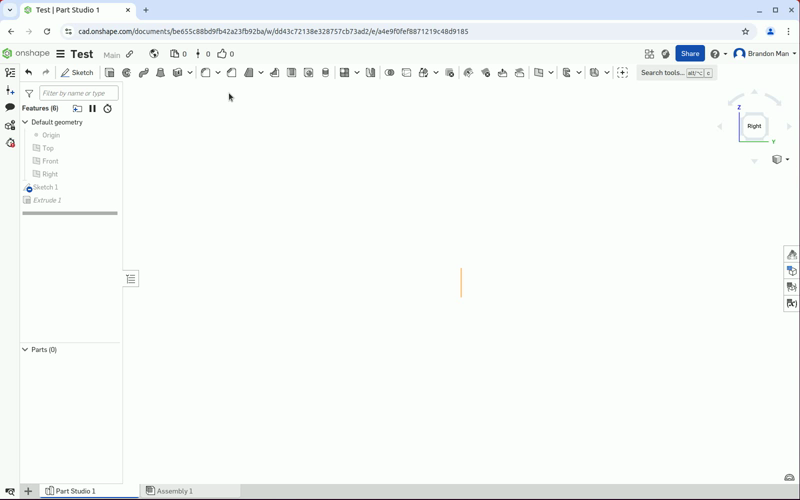
mouse_move(541, 75)
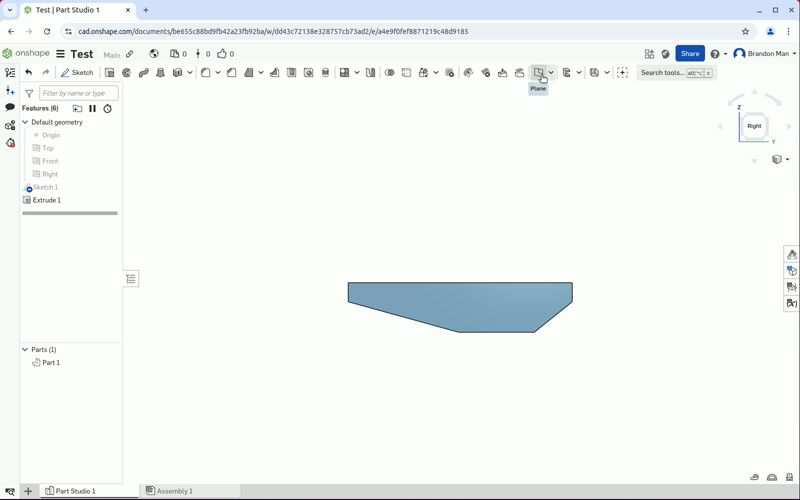
click(541, 75)
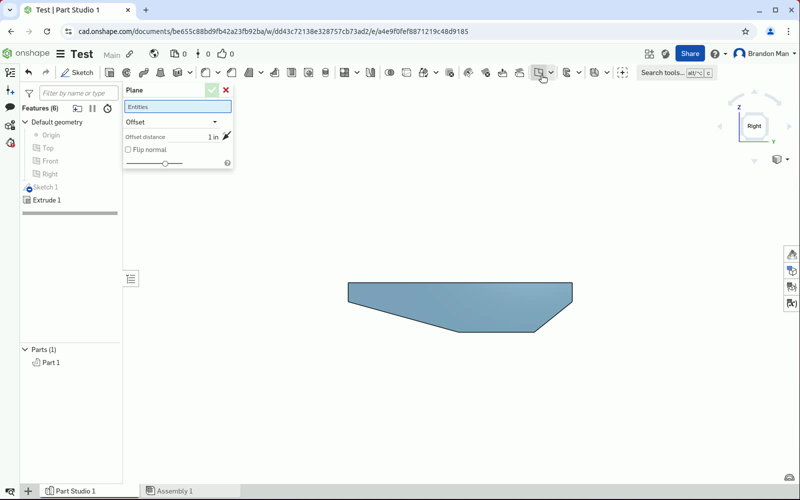
mouse_move(73, 176)
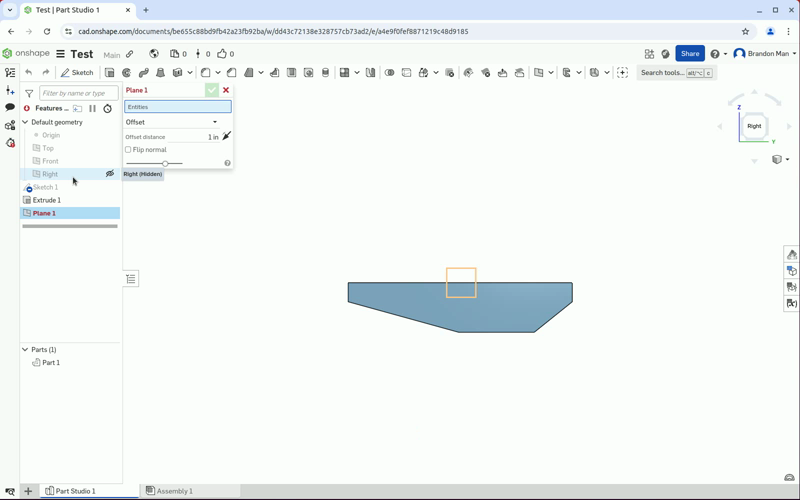
click(73, 176)
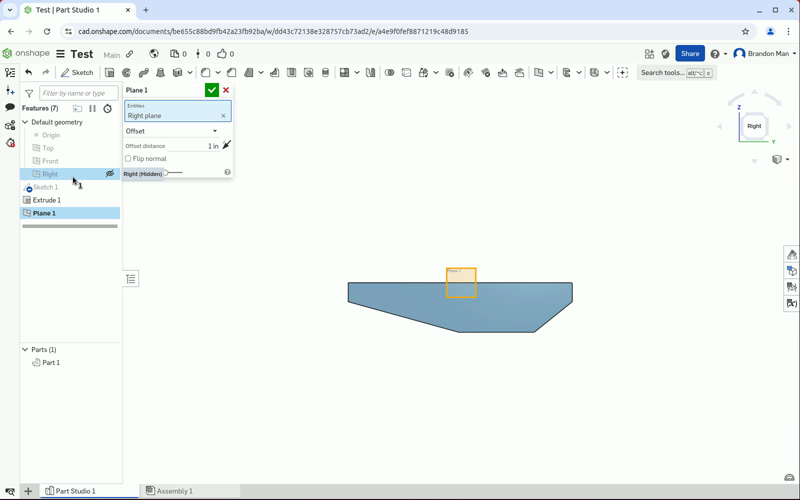
key(tab, 2)
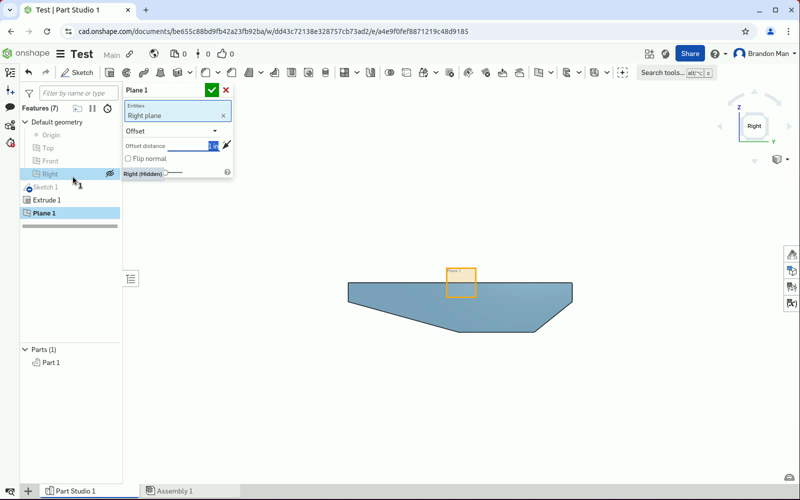
text(0.493)
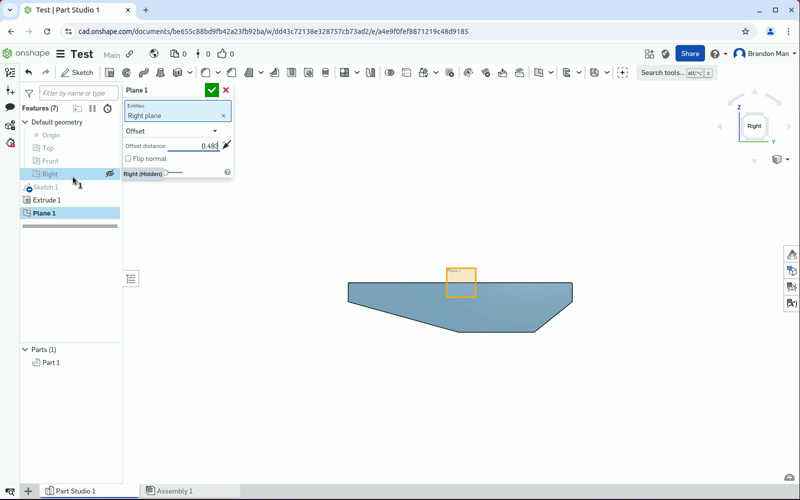
key(enter, 2)
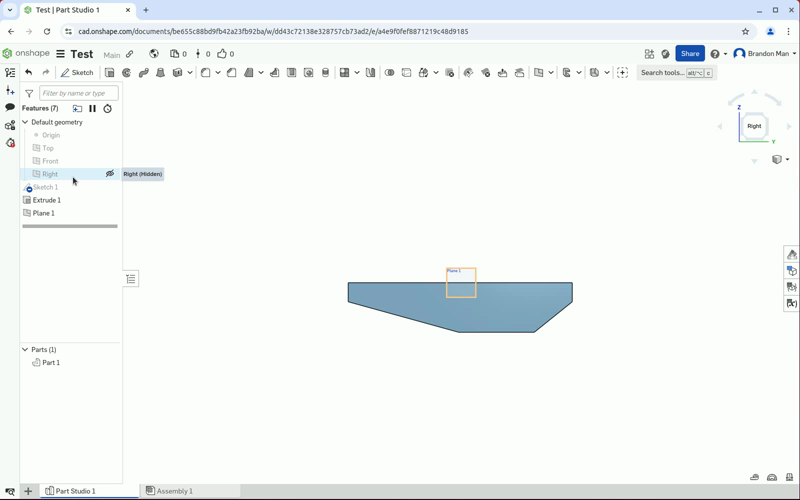
key(shift+s)
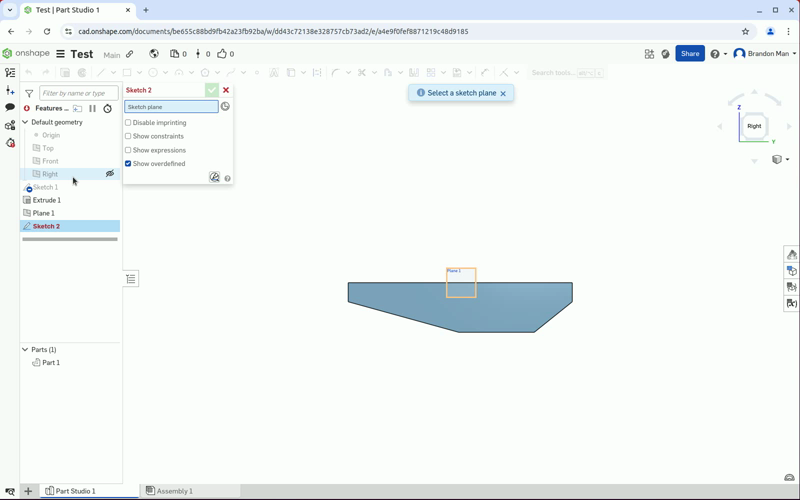
mouse_move(73, 215)
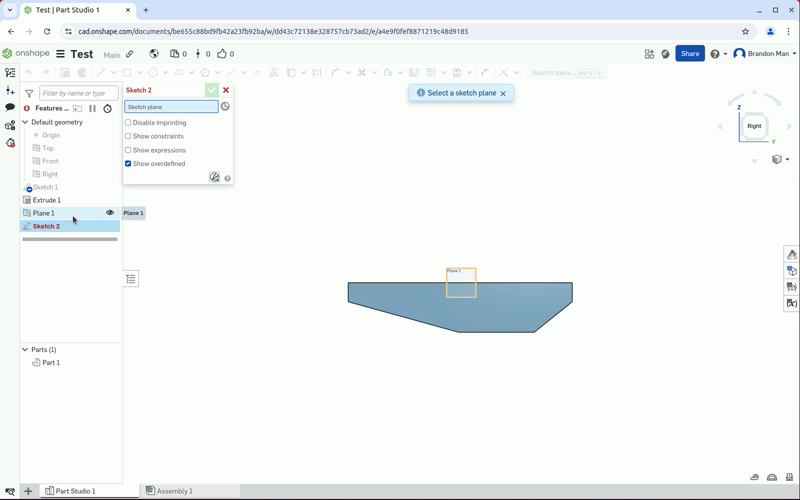
click(73, 215)
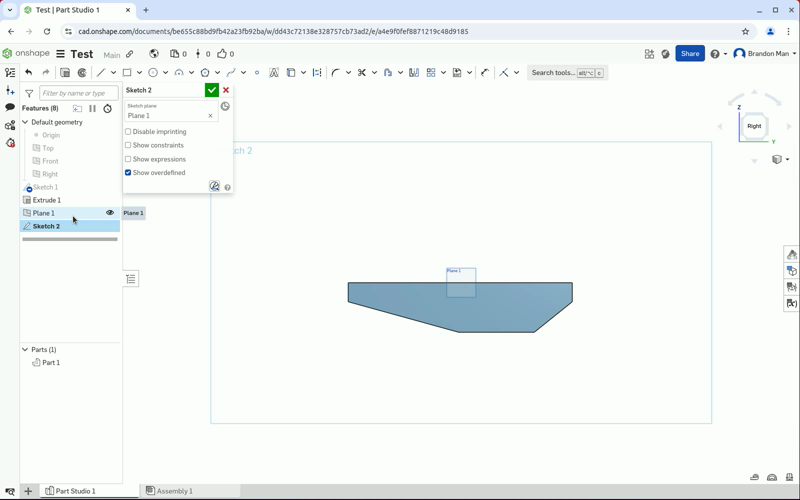
mouse_move(73, 352)
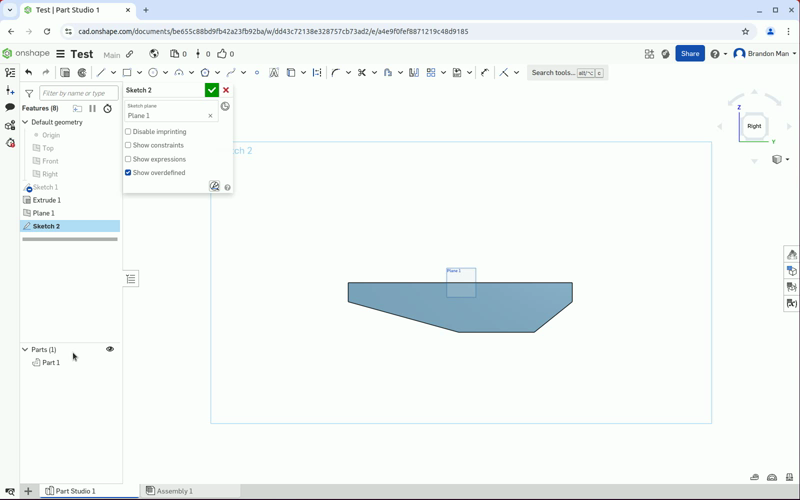
key(y)
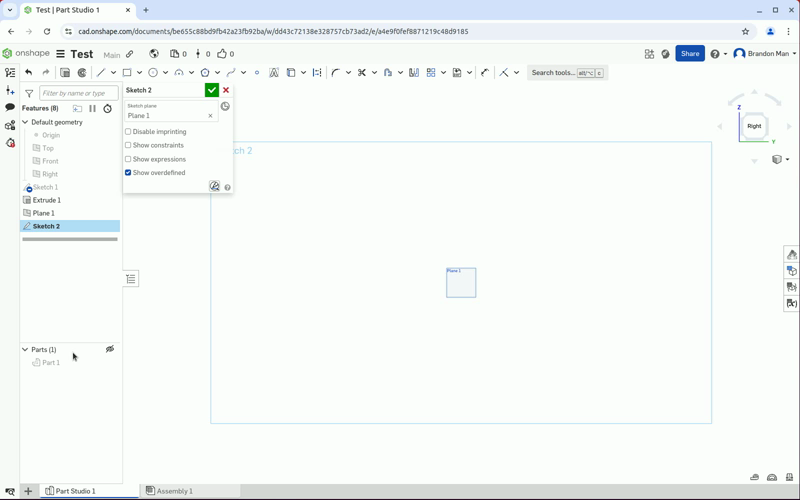
key(l)
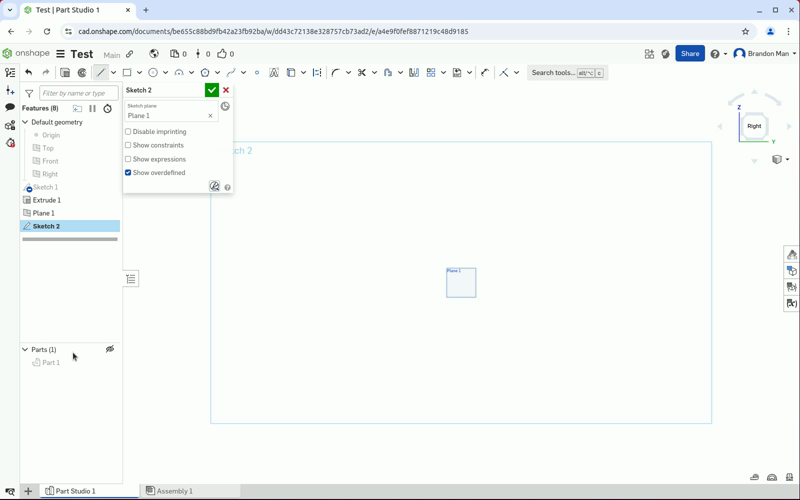
key_down(shift)
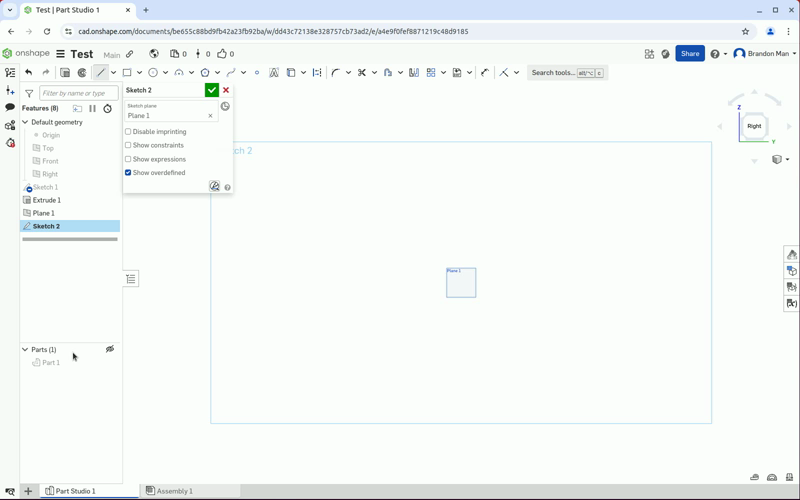
mouse_move(348, 285)
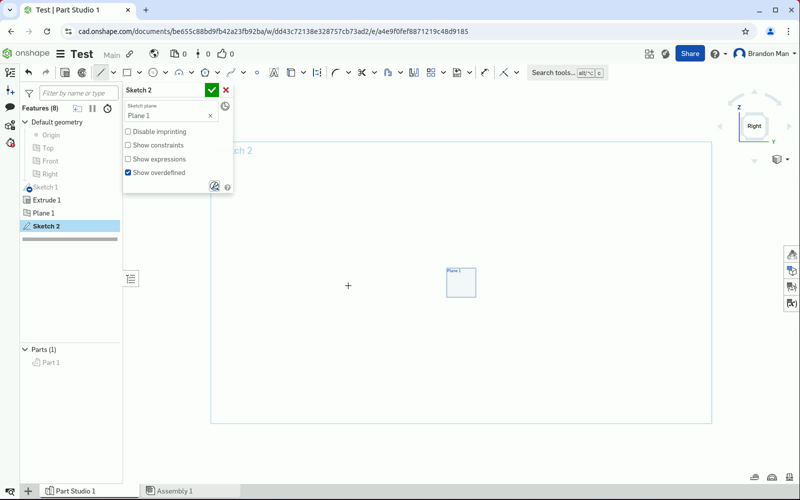
click(348, 285)
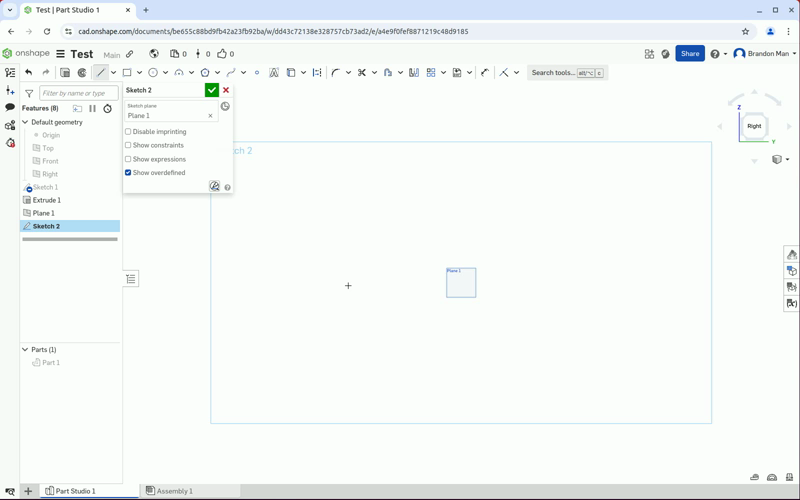
key_up(shift)
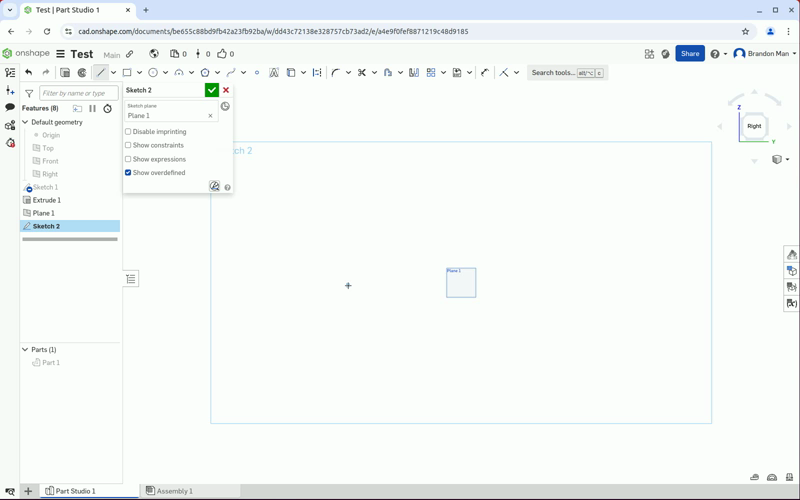
key_down(shift)
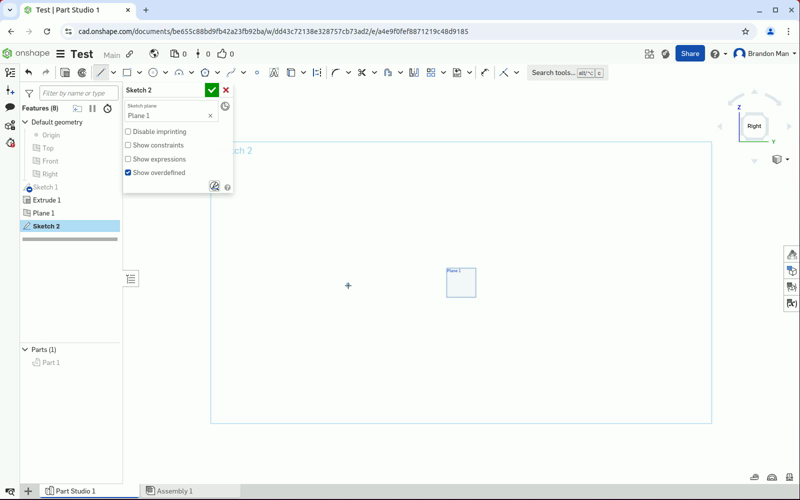
mouse_move(572, 285)
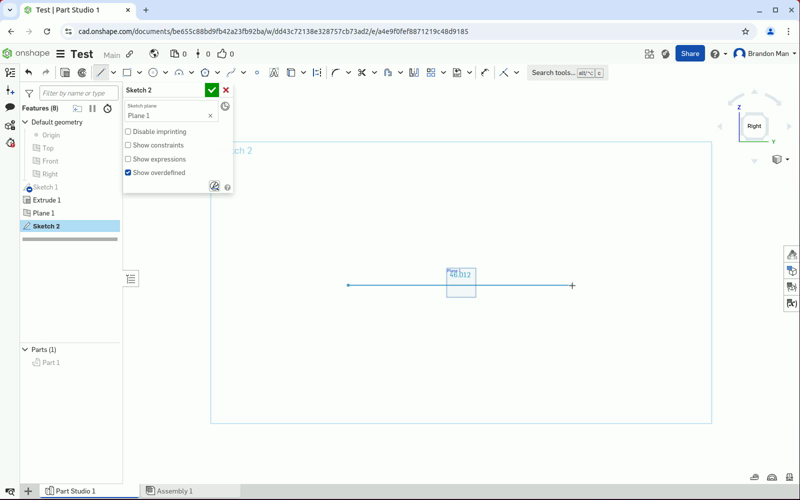
click(572, 285)
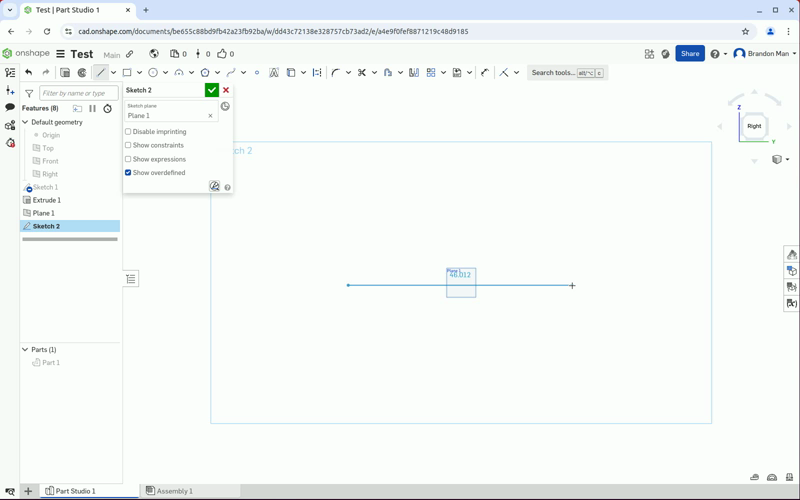
key_up(shift)
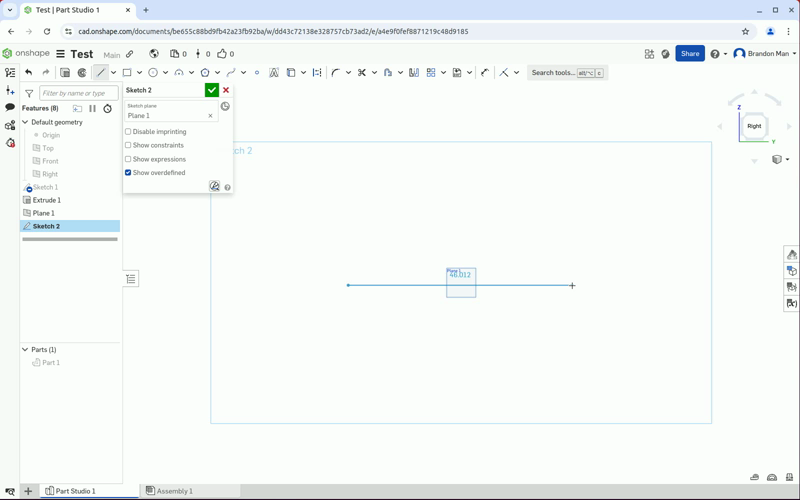
key_down(shift)
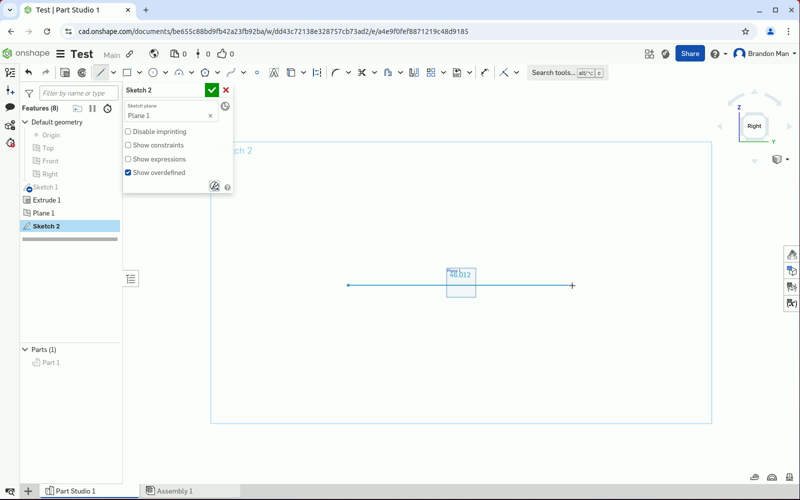
mouse_move(589, 285)
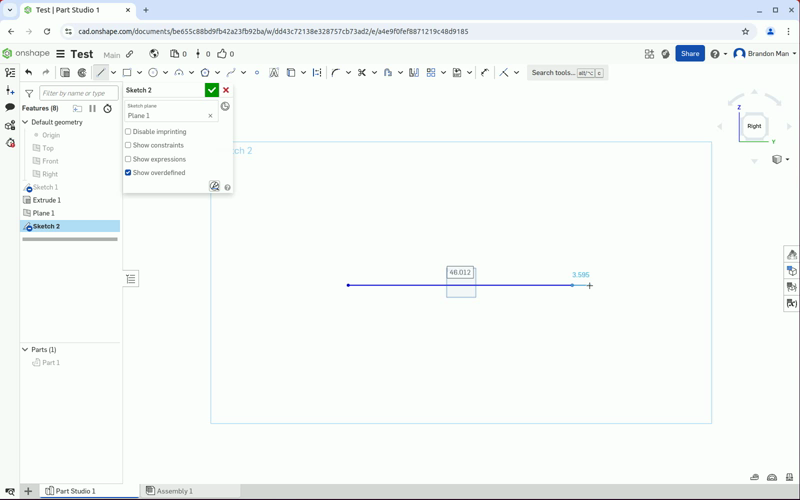
mouse_move(572, 282)
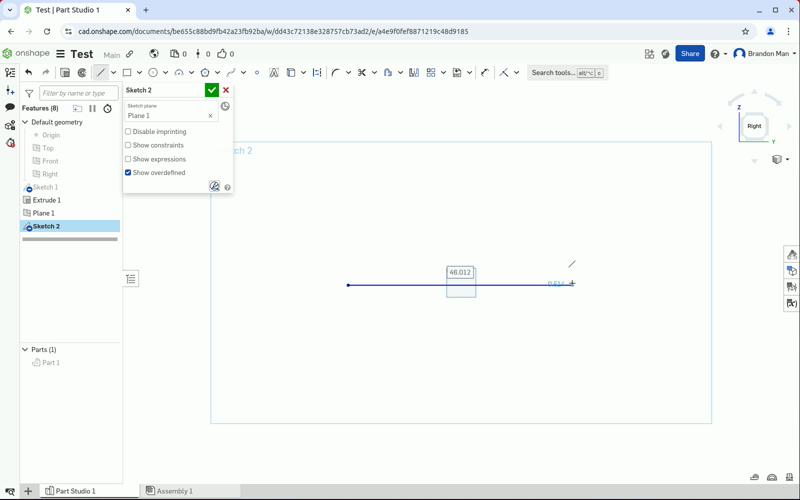
scroll(6)
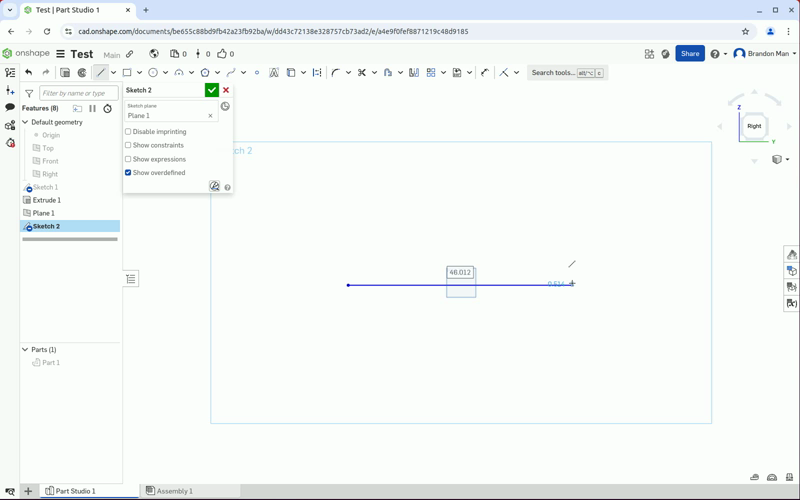
scroll(6)
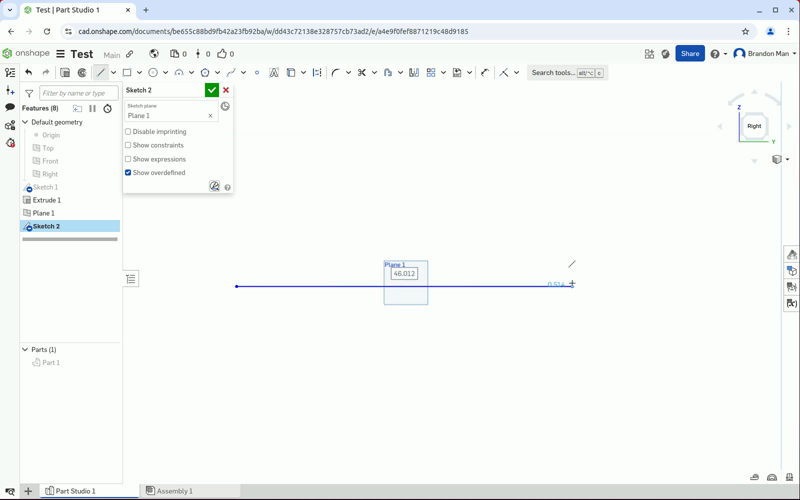
scroll(6)
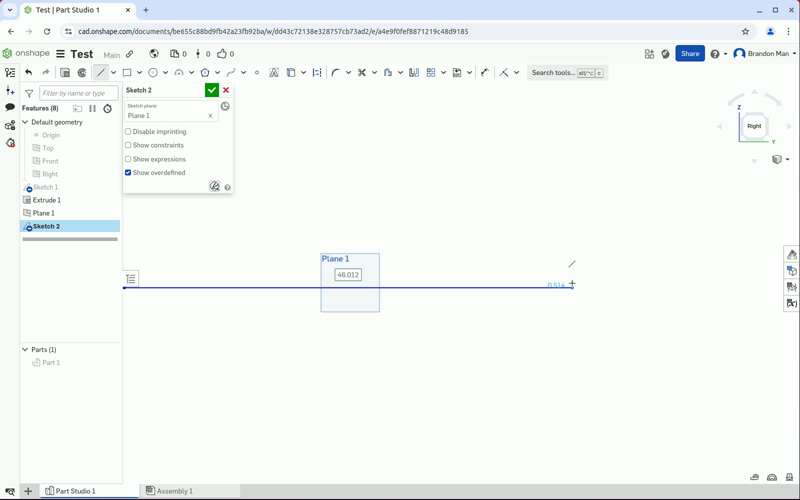
scroll(6)
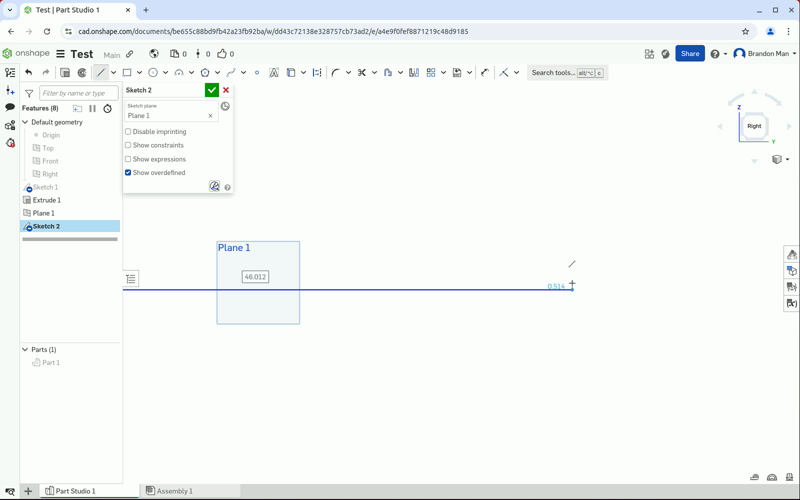
scroll(6)
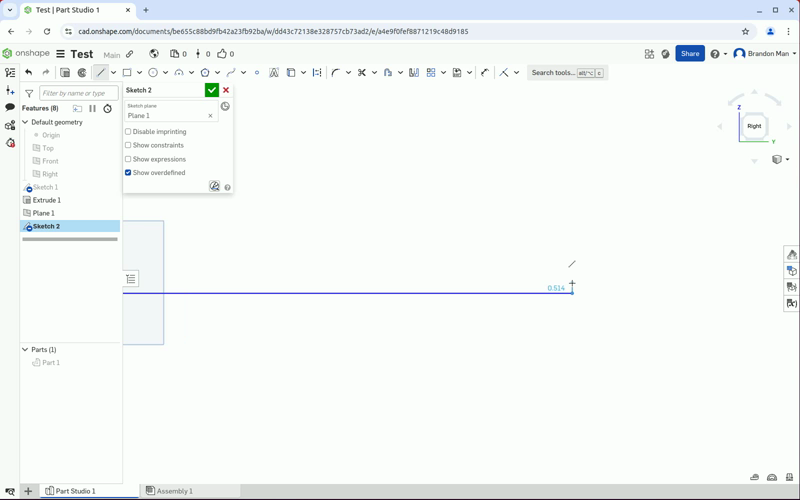
scroll(6)
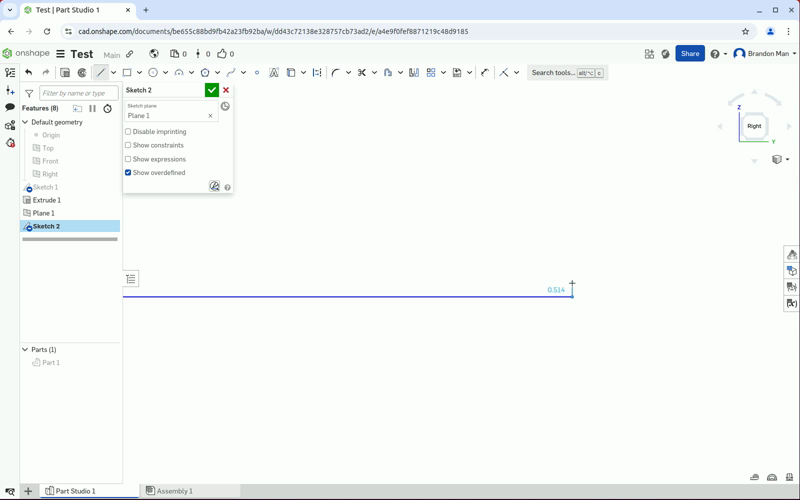
scroll(6)
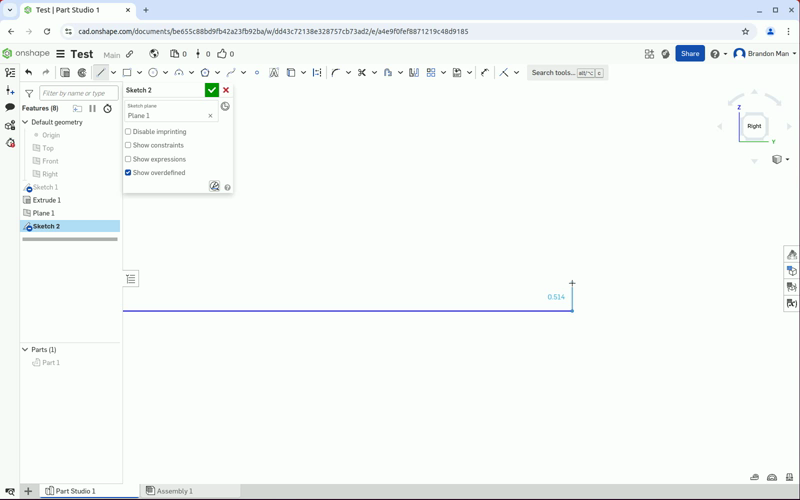
click(572, 282)
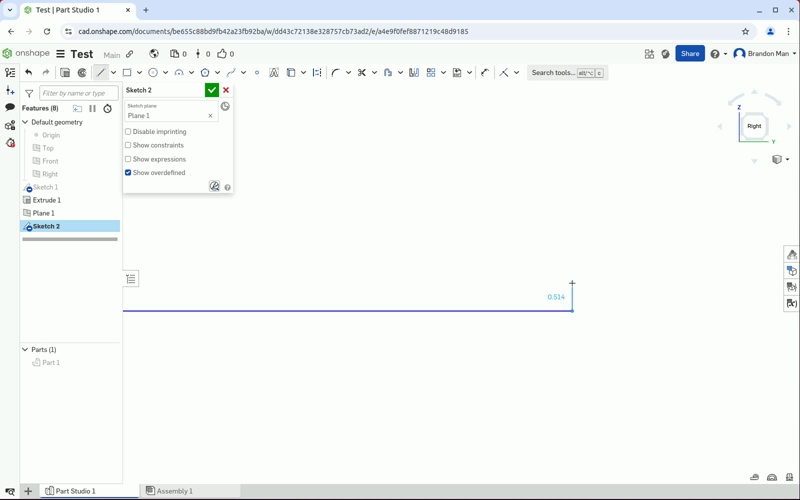
scroll(-6)
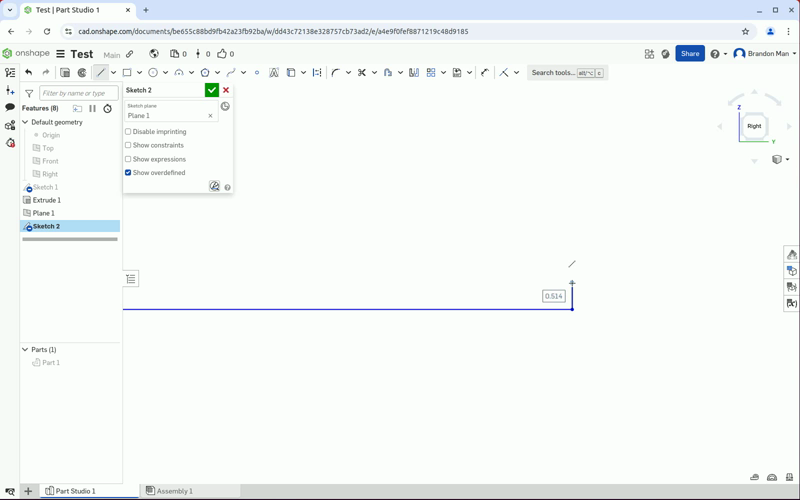
scroll(-6)
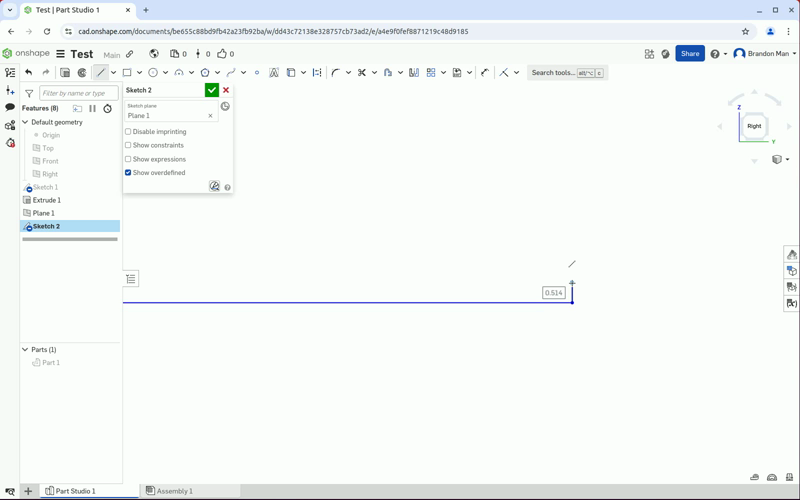
scroll(-6)
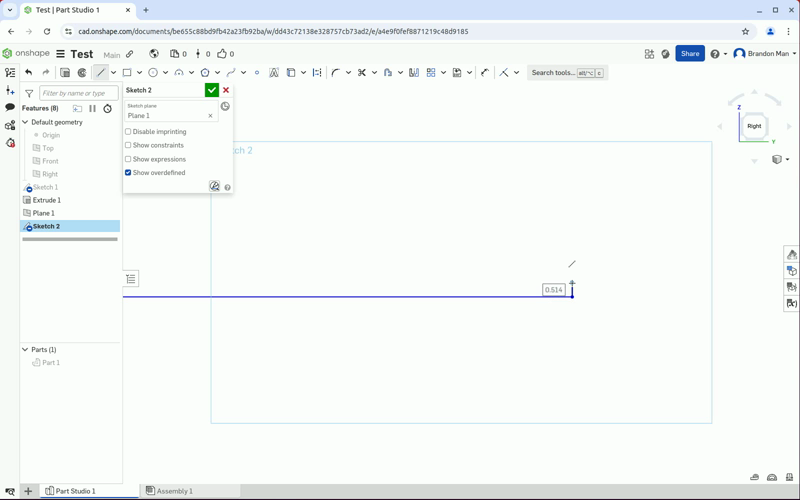
scroll(-6)
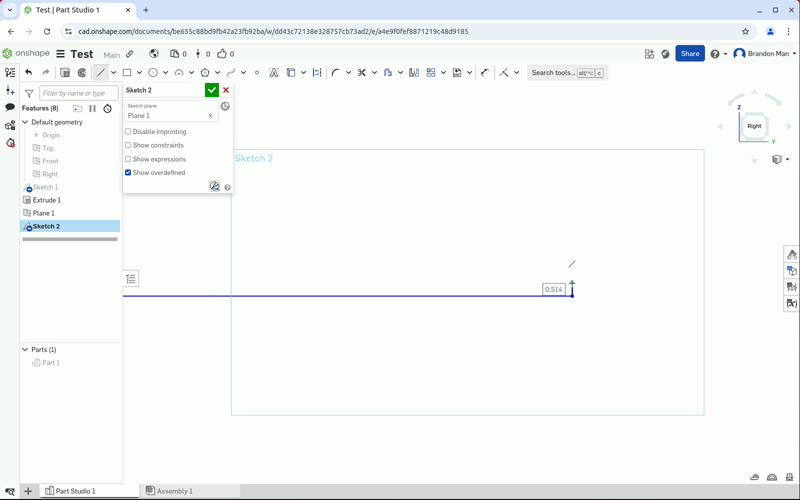
scroll(-6)
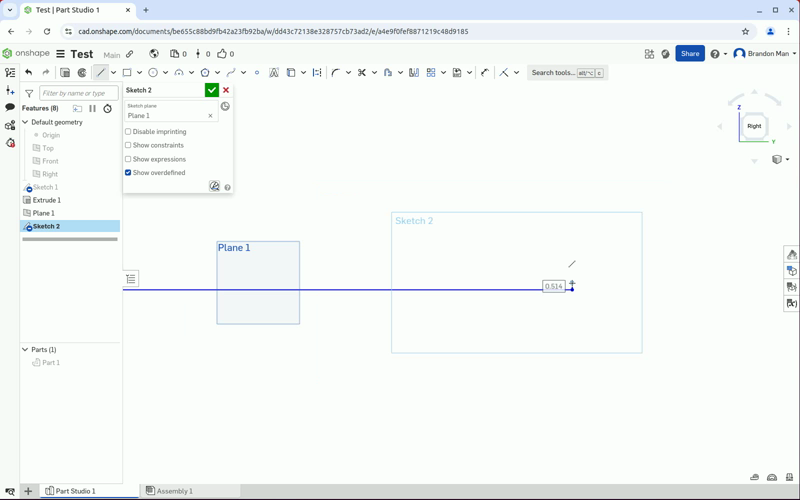
scroll(-6)
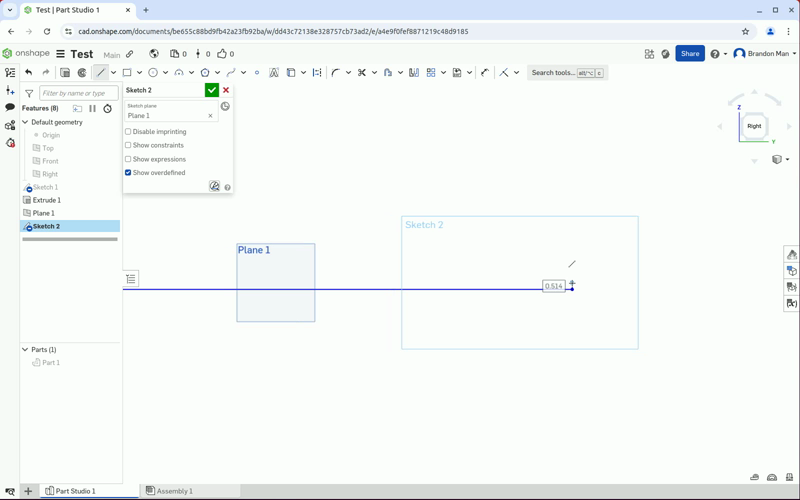
scroll(-6)
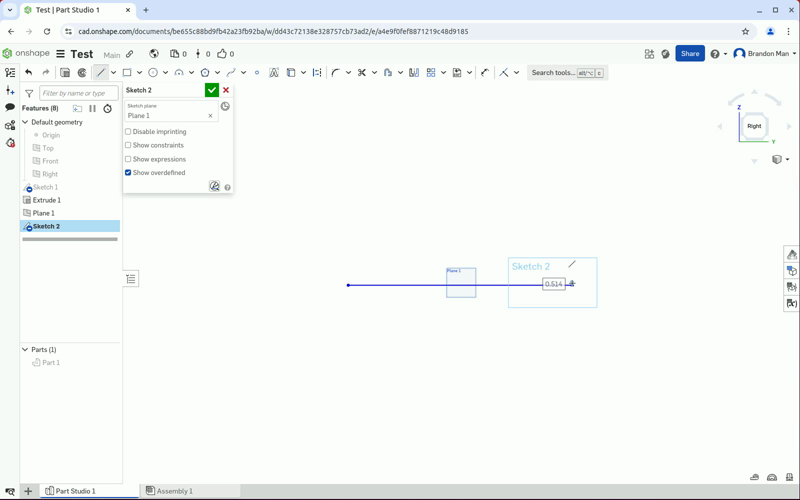
key_up(shift)
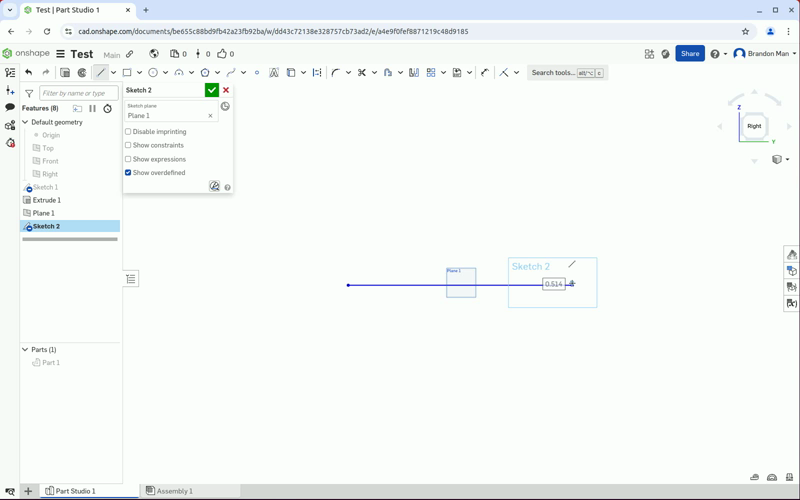
key_down(shift)
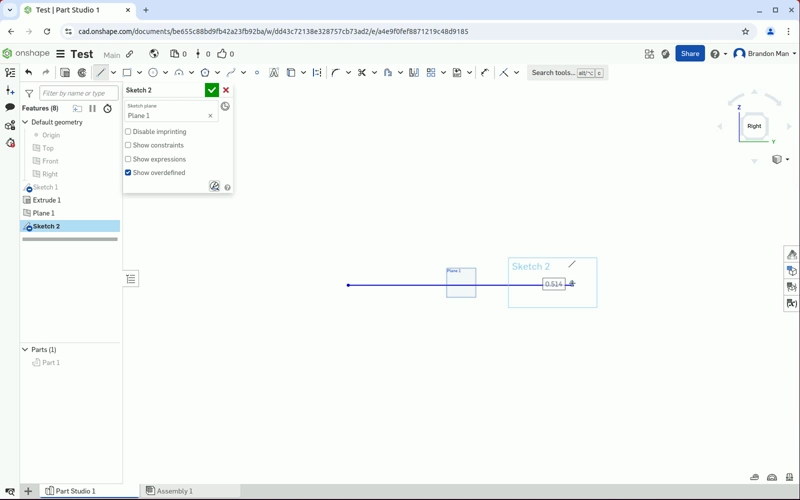
mouse_move(348, 282)
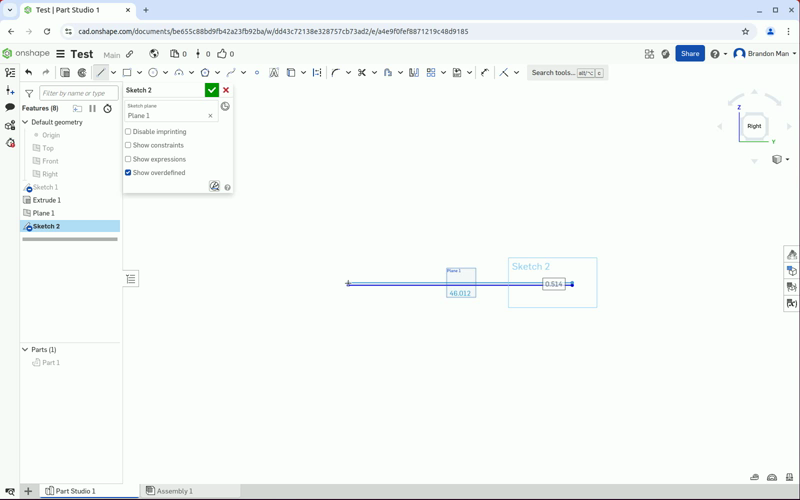
scroll(6)
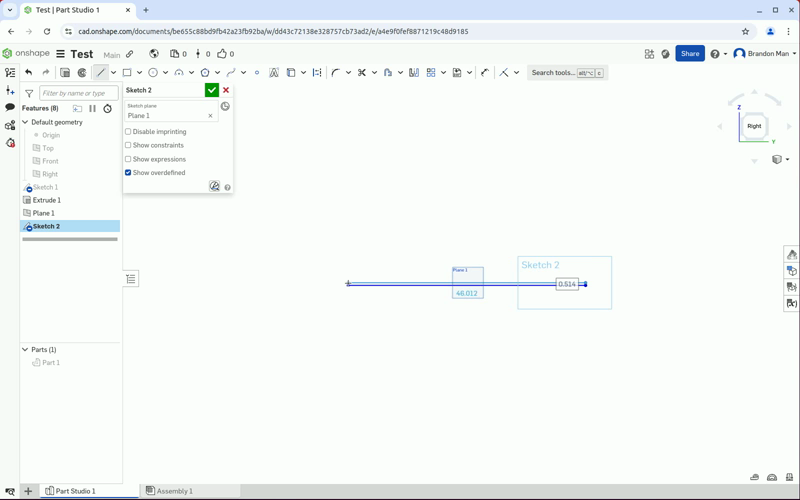
scroll(6)
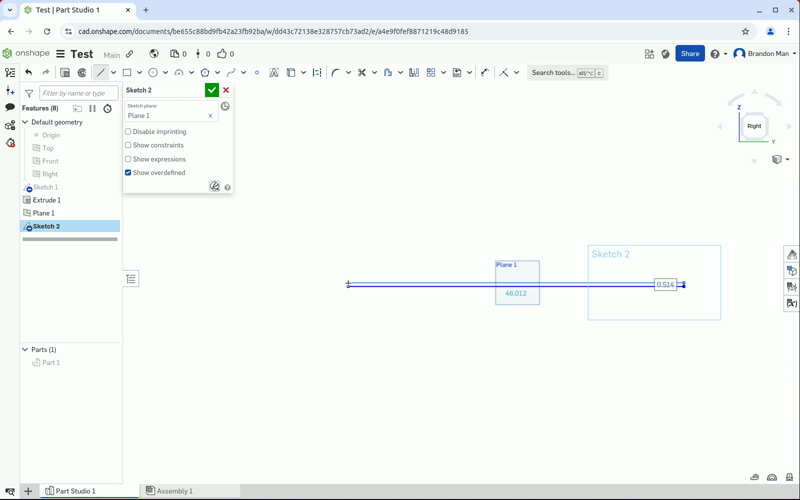
scroll(6)
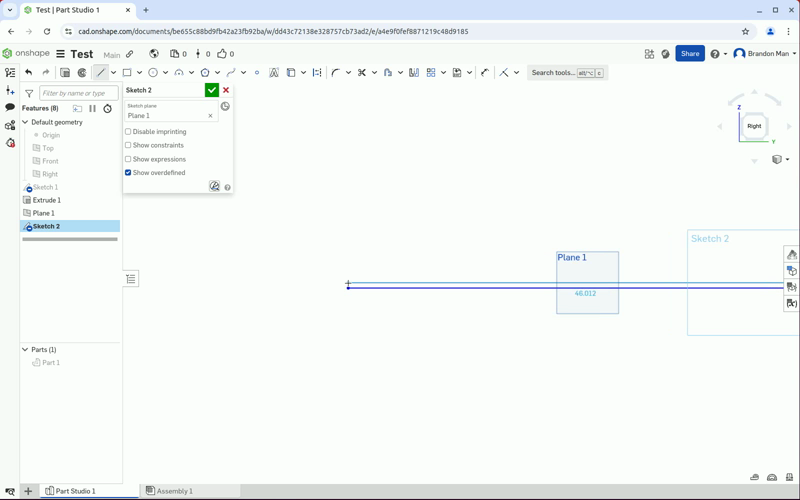
scroll(6)
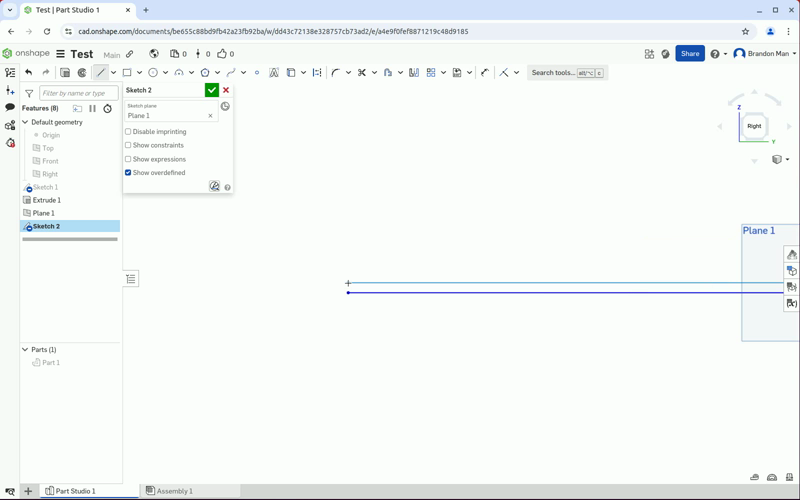
scroll(6)
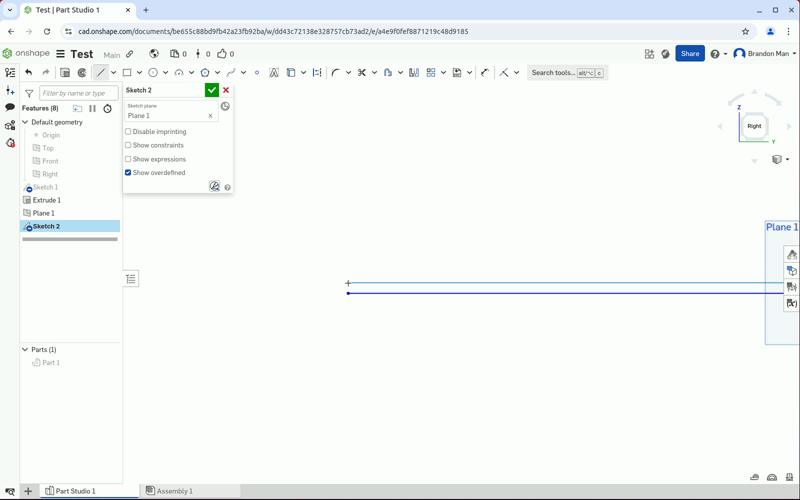
scroll(6)
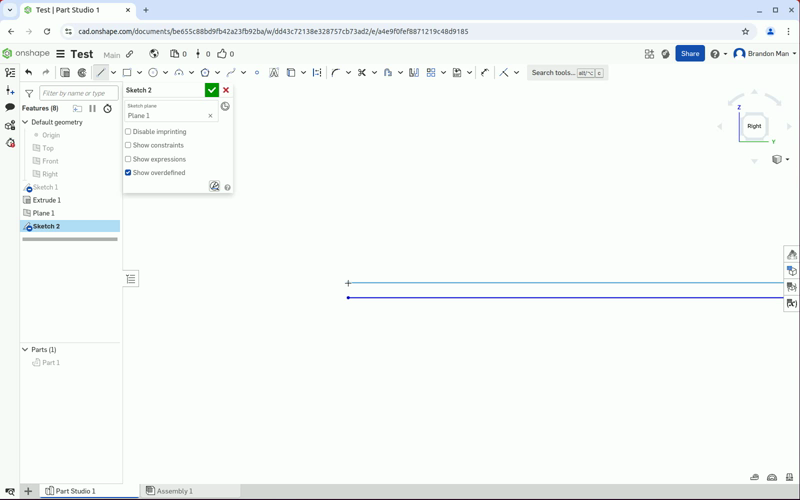
scroll(6)
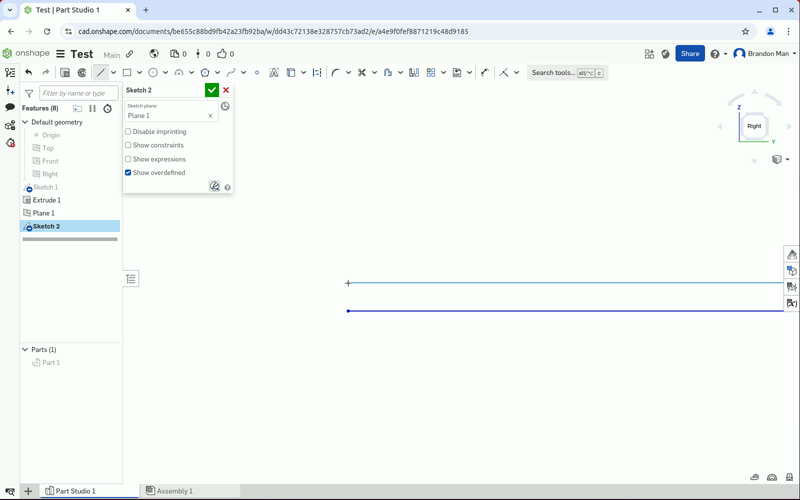
click(348, 282)
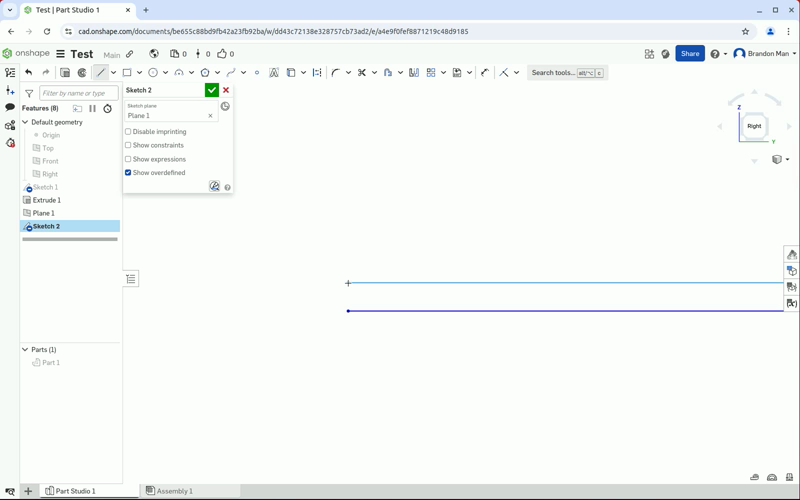
scroll(-6)
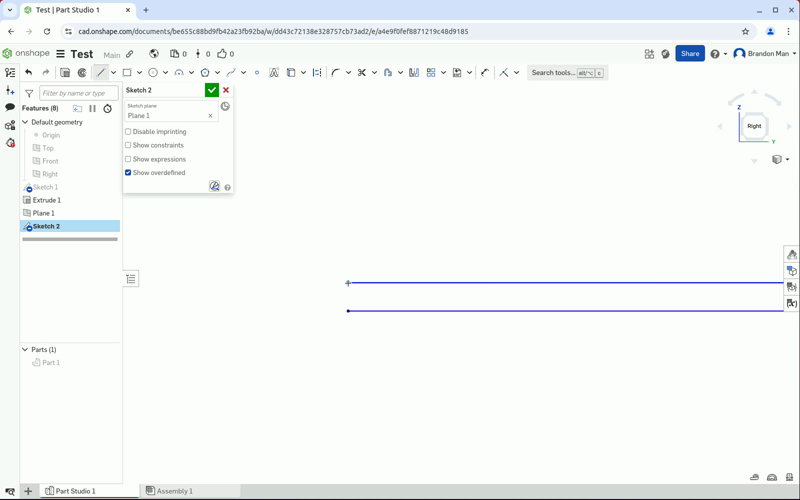
scroll(-6)
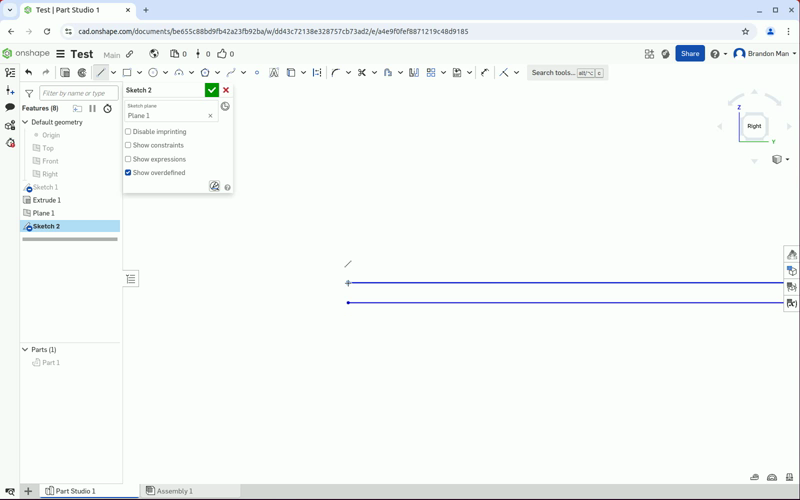
scroll(-6)
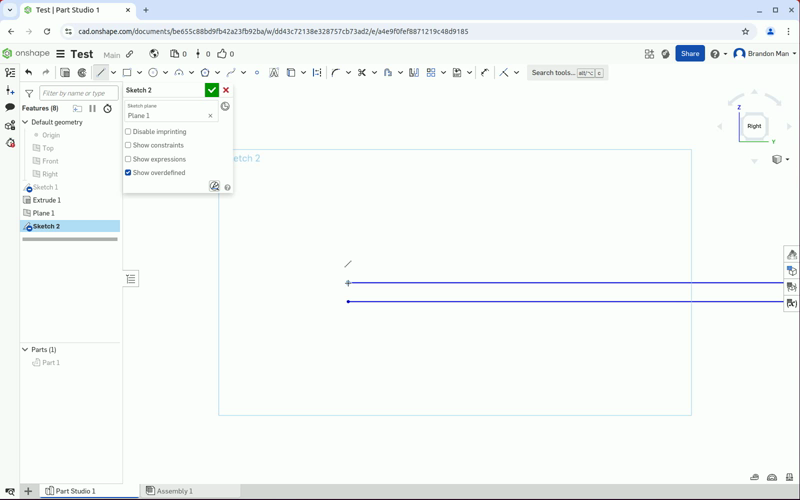
scroll(-6)
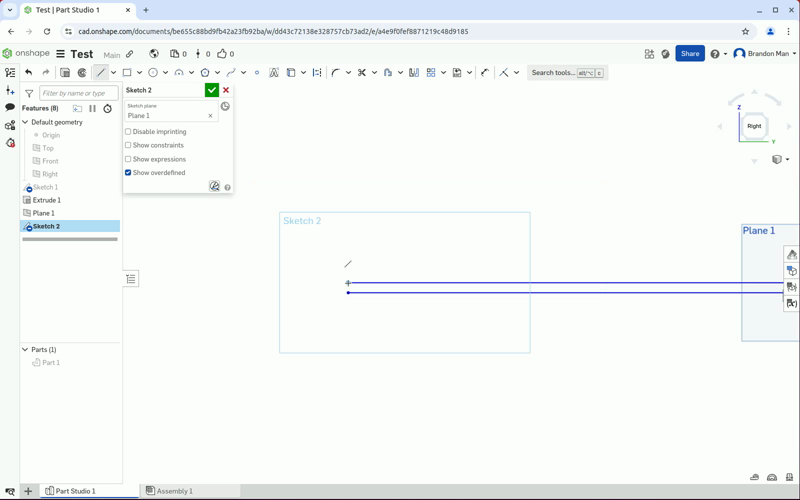
scroll(-6)
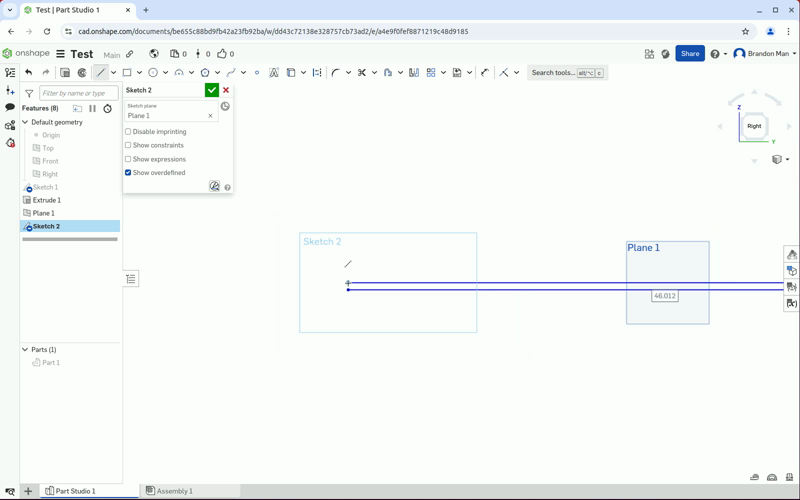
scroll(-6)
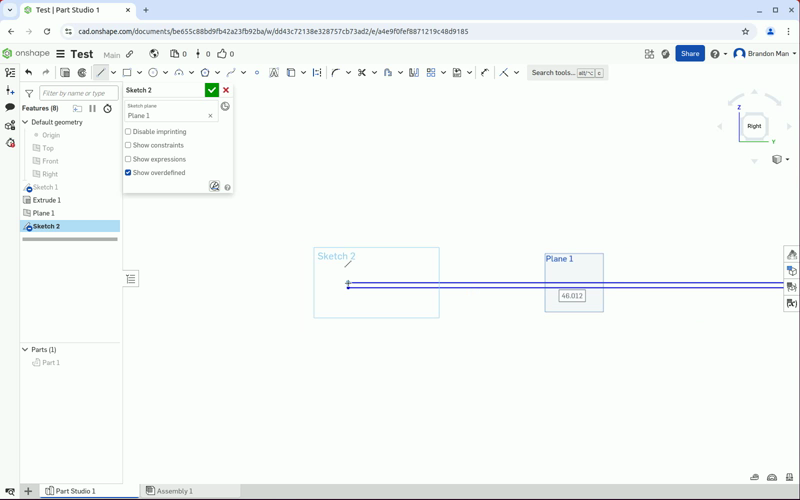
scroll(-6)
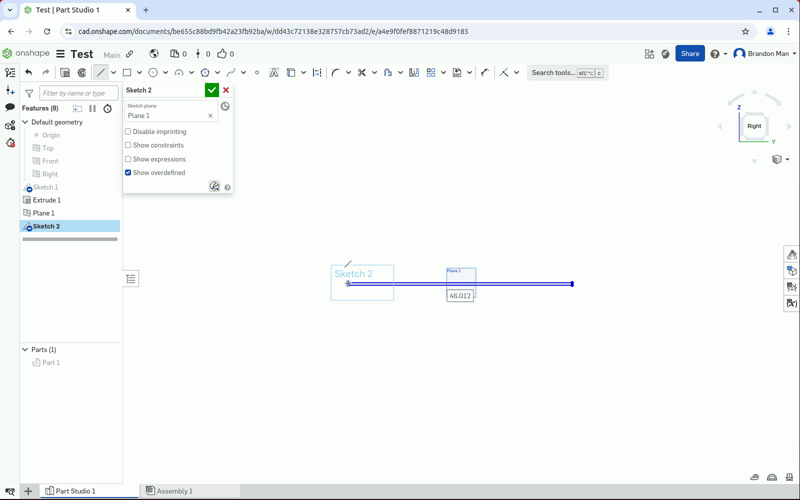
key_up(shift)
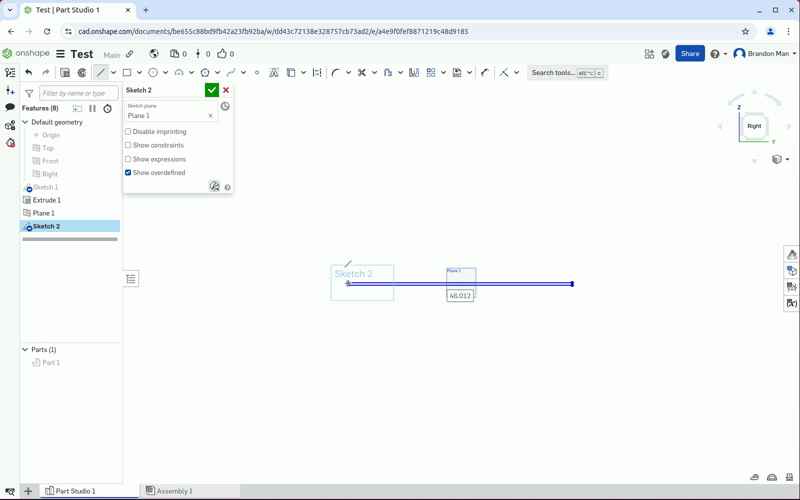
mouse_move(378, 282)
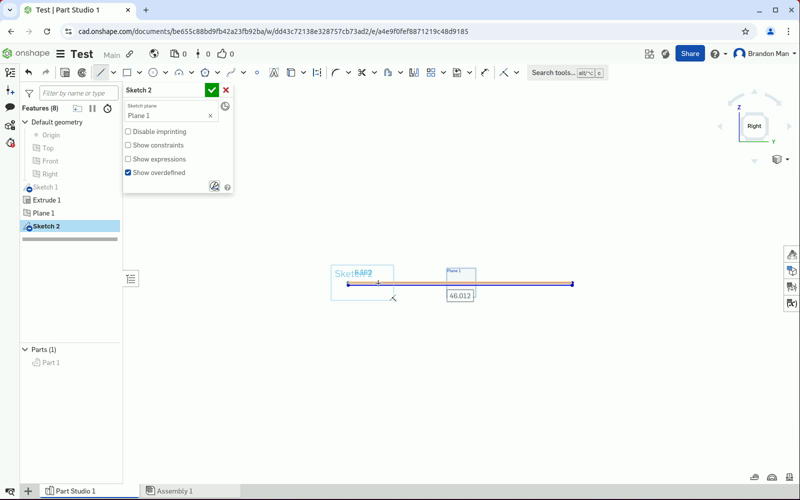
key_down(shift)
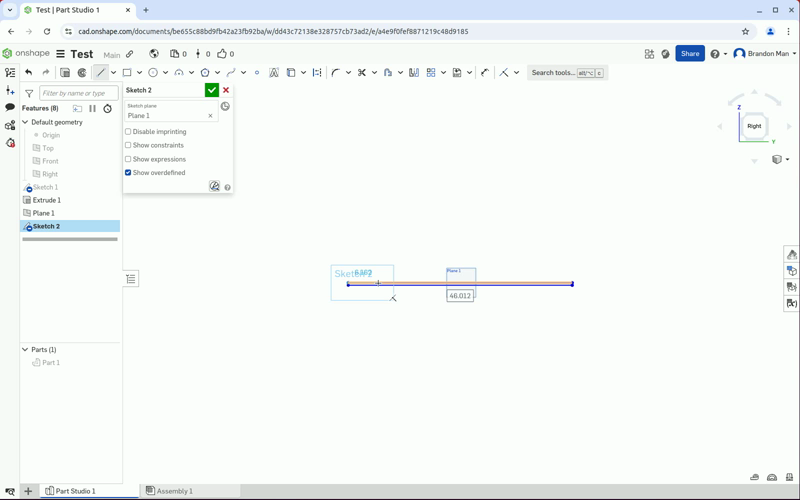
mouse_move(348, 285)
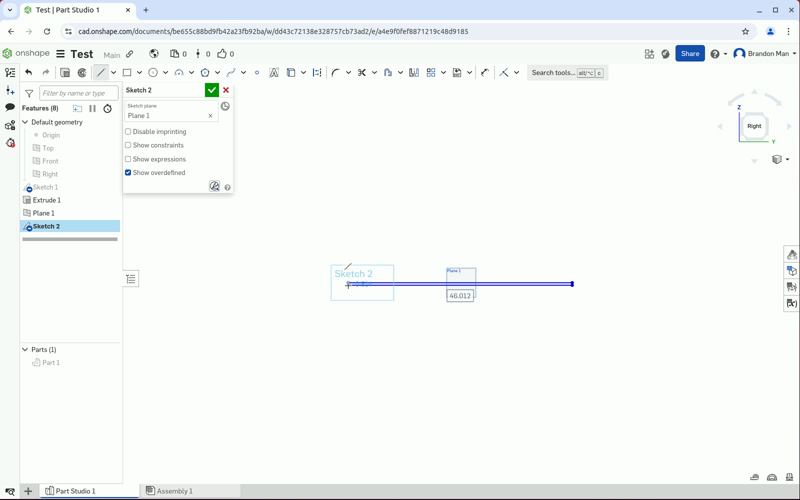
scroll(6)
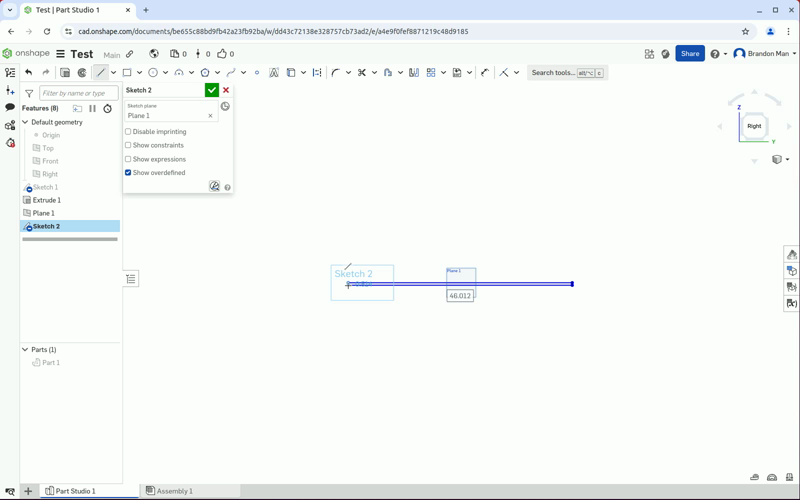
scroll(6)
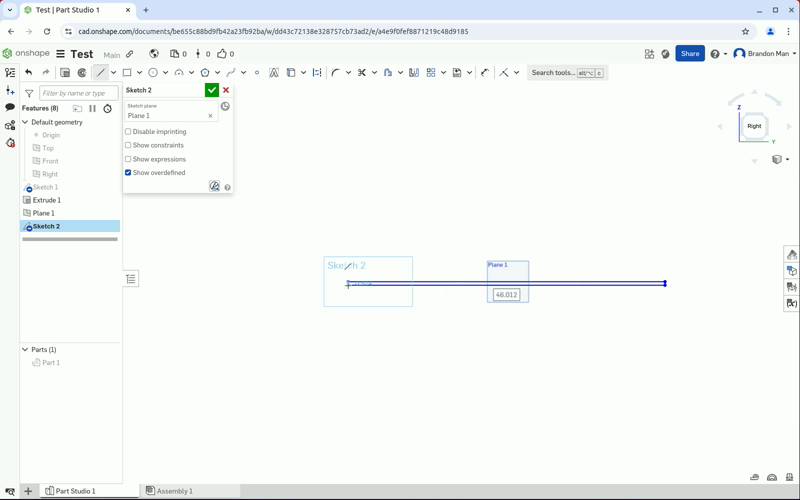
scroll(6)
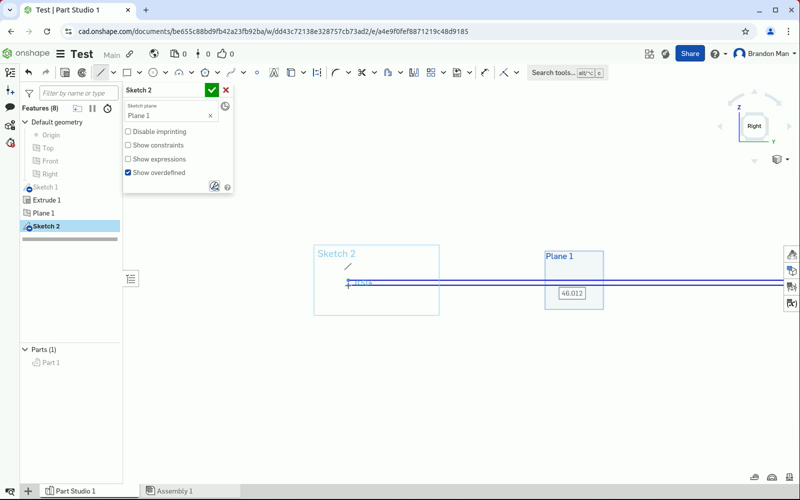
scroll(6)
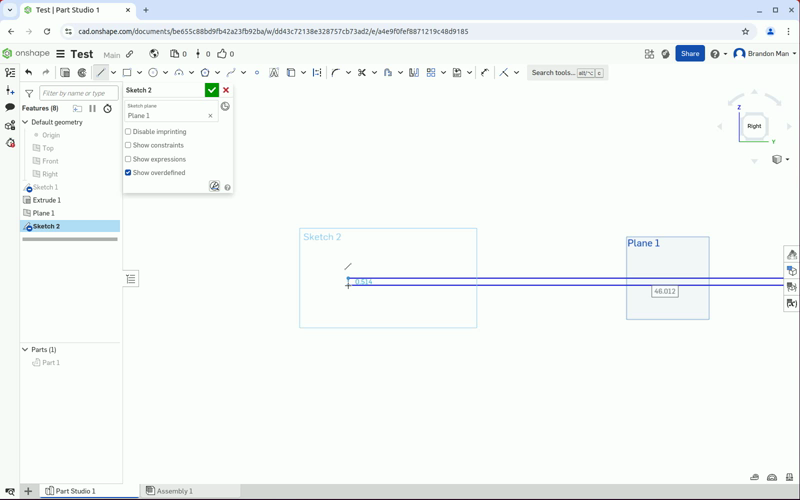
scroll(6)
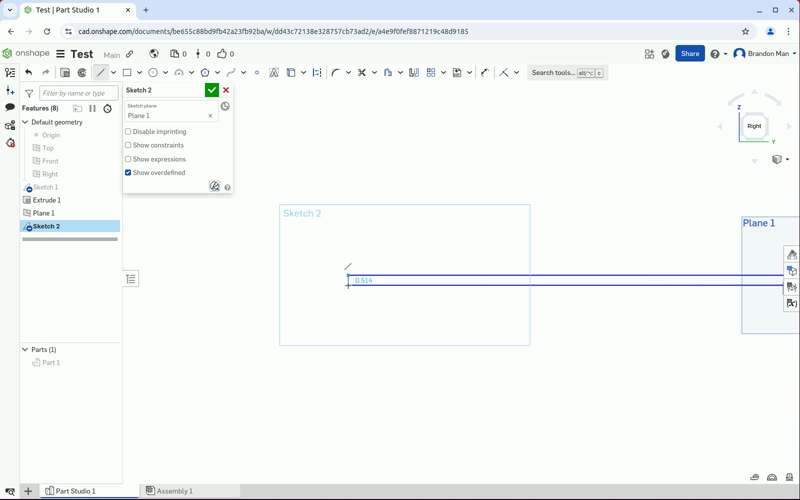
scroll(6)
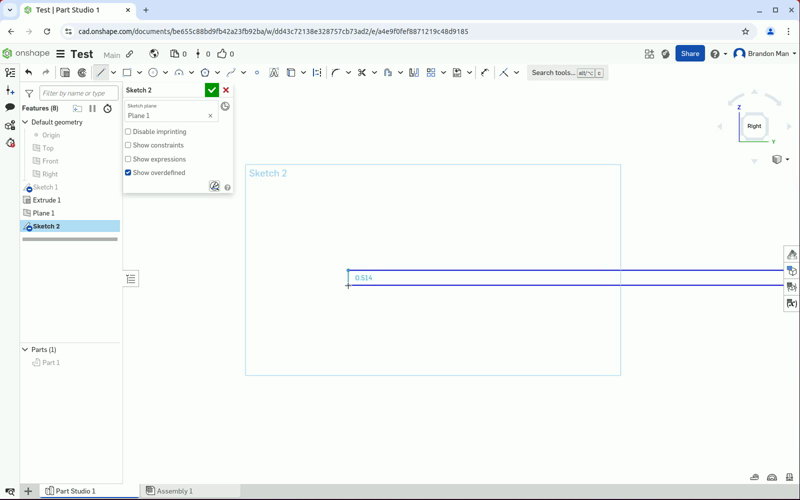
scroll(6)
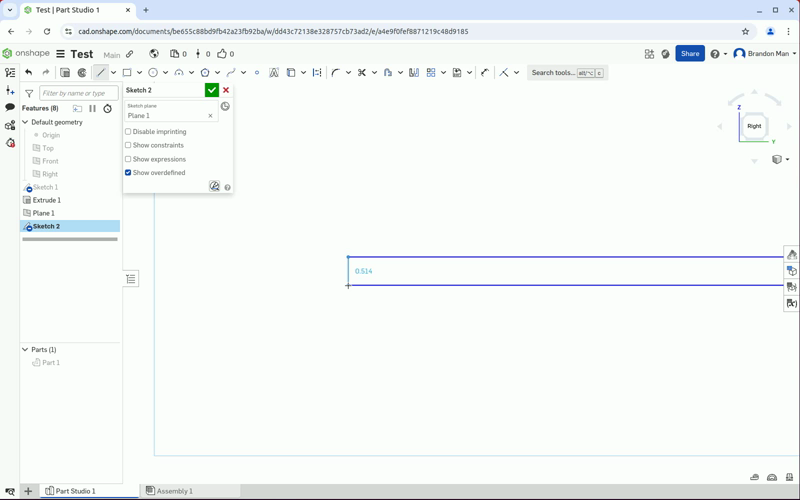
key_up(shift)
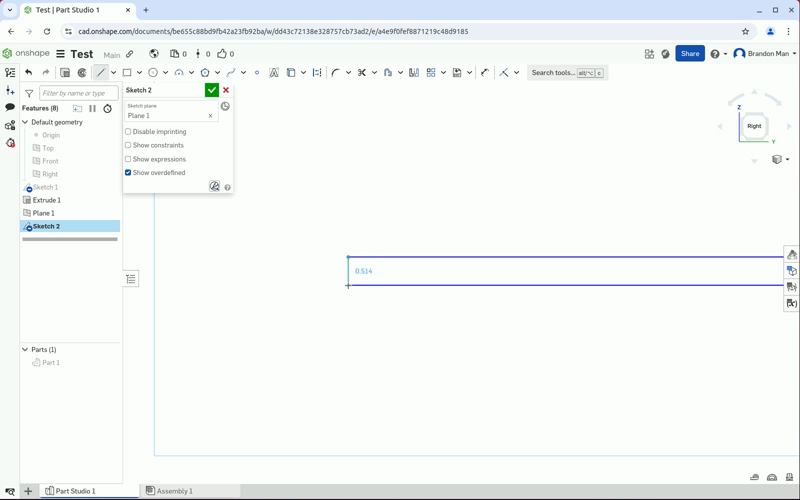
click(348, 285)
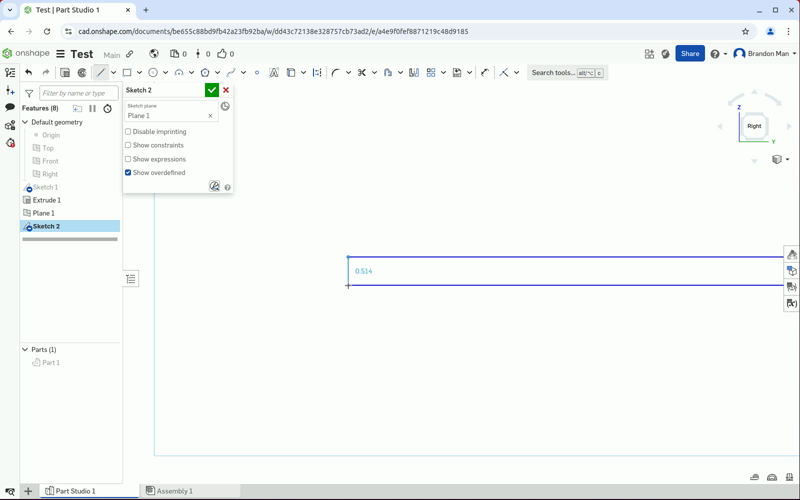
scroll(-6)
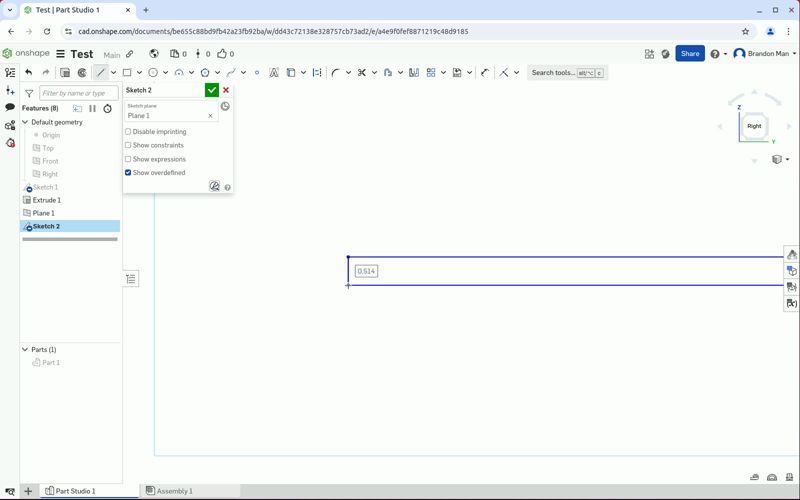
scroll(-6)
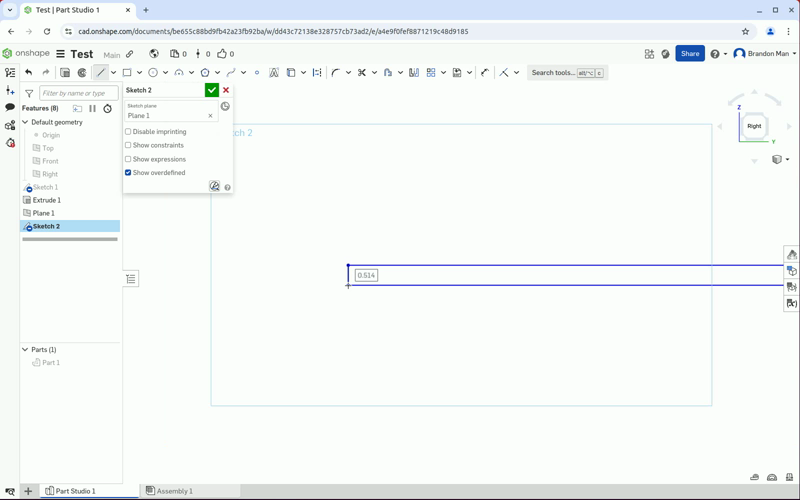
scroll(-6)
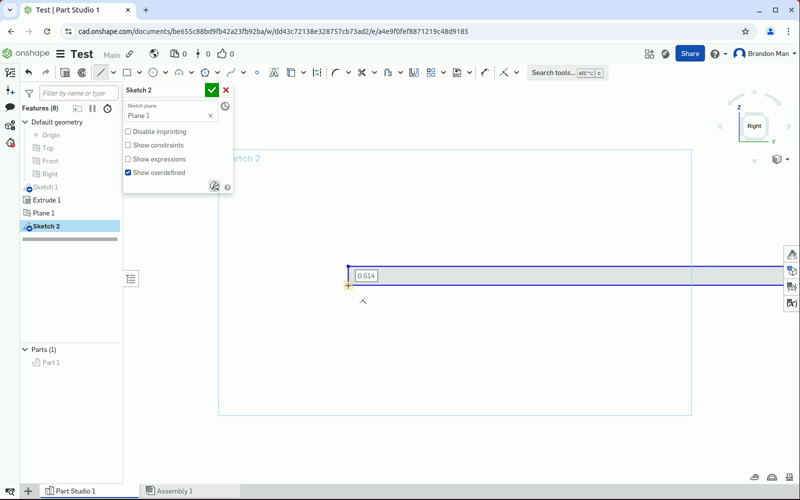
scroll(-6)
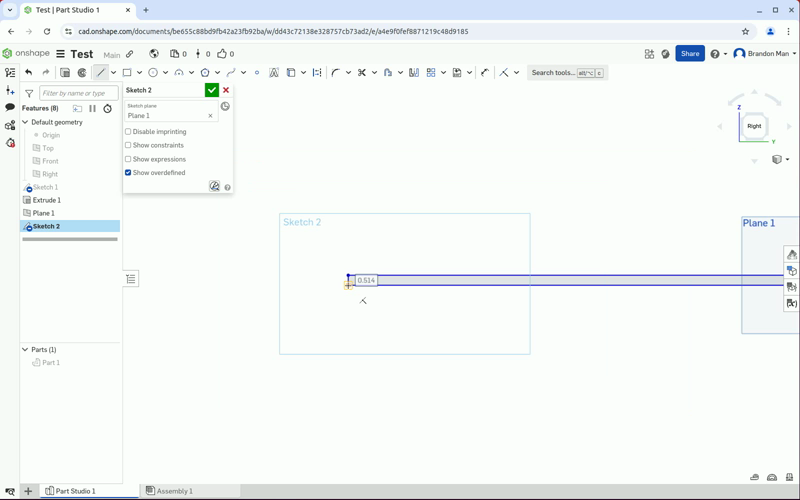
scroll(-6)
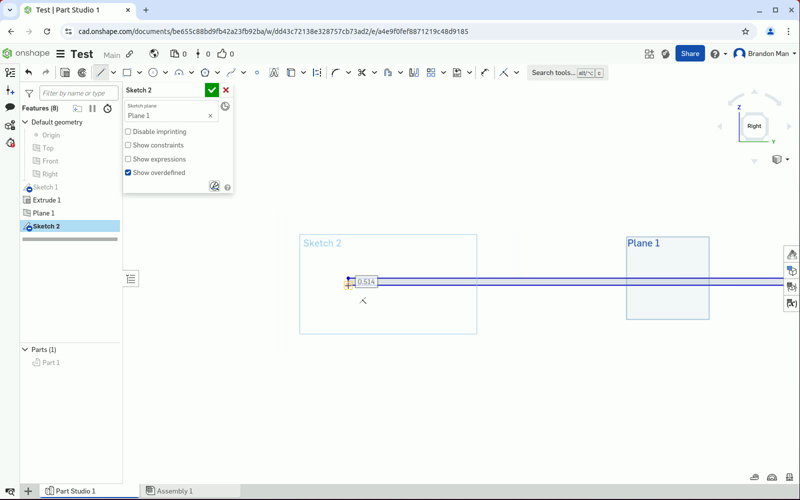
scroll(-6)
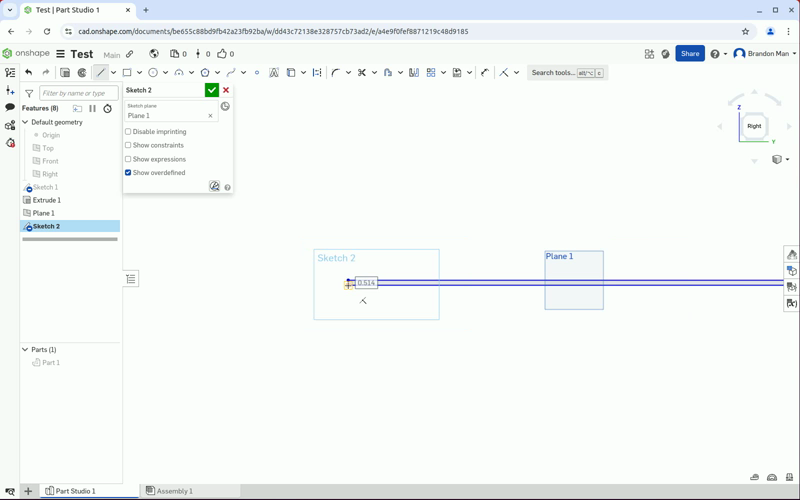
scroll(-6)
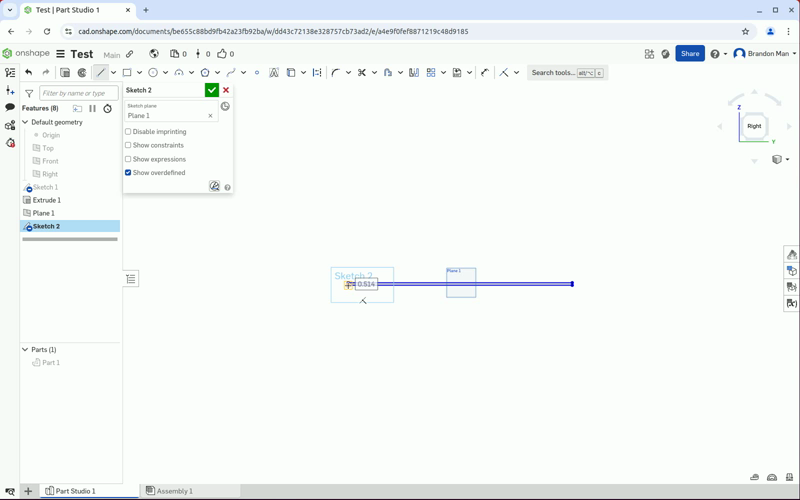
key(esc)
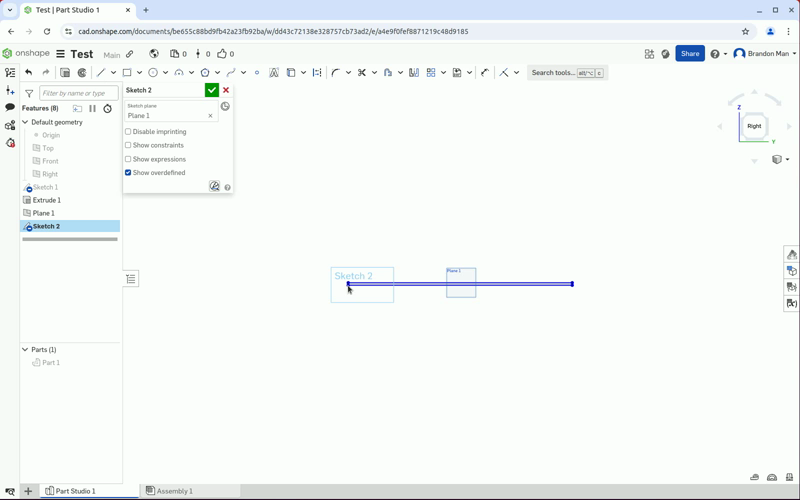
mouse_move(404, 284)
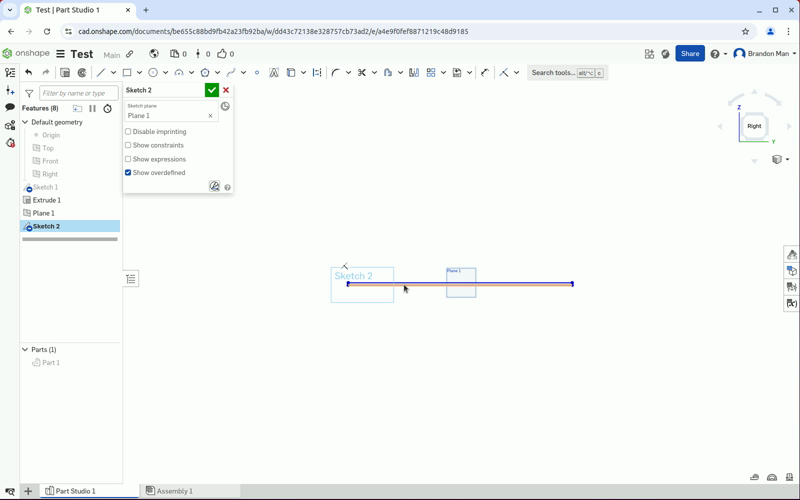
scroll(6)
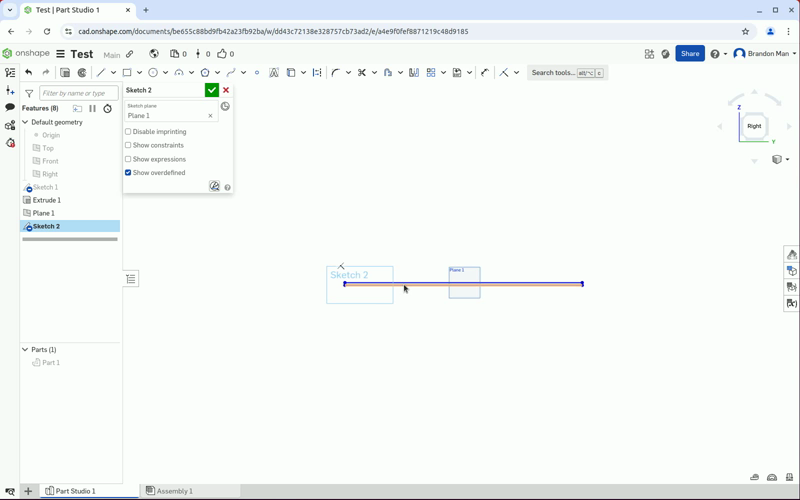
scroll(6)
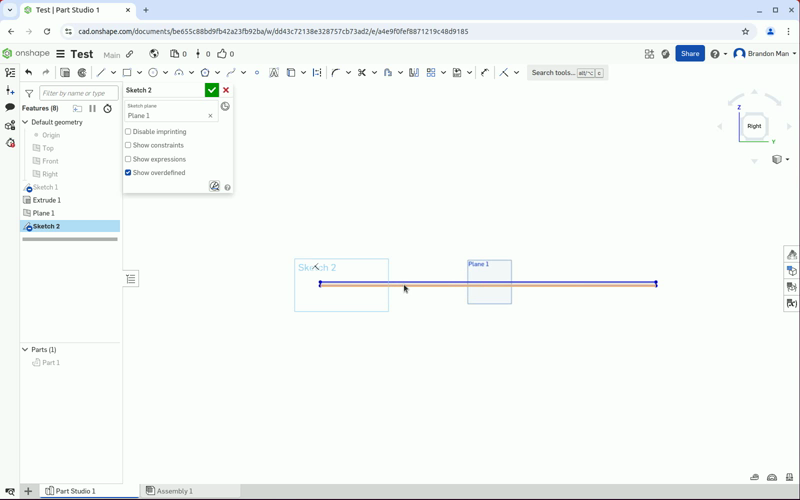
scroll(6)
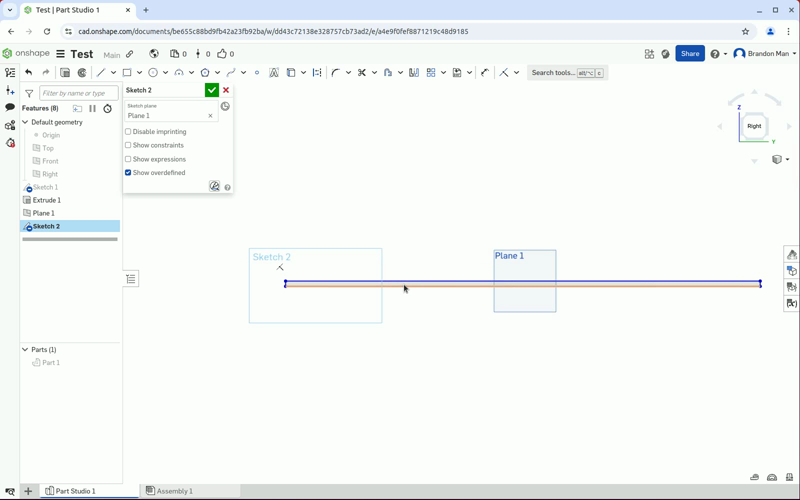
scroll(6)
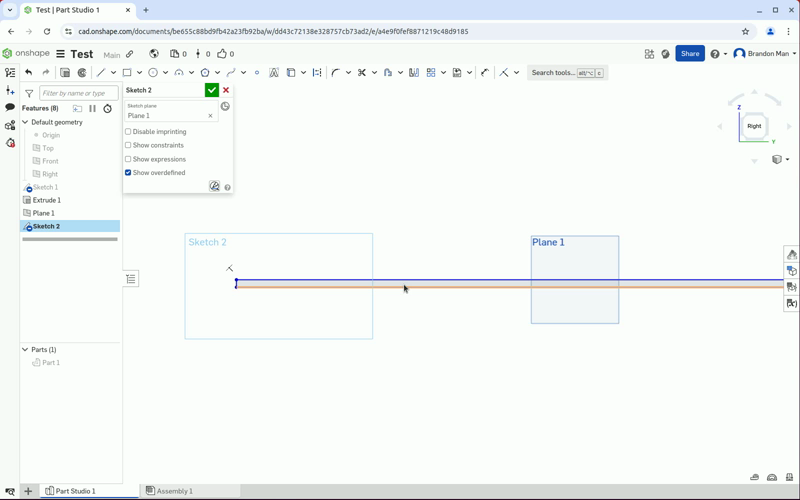
scroll(6)
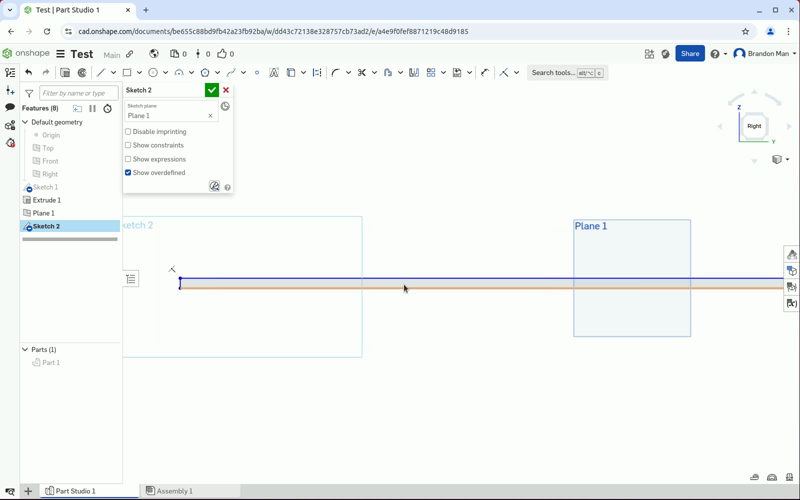
scroll(6)
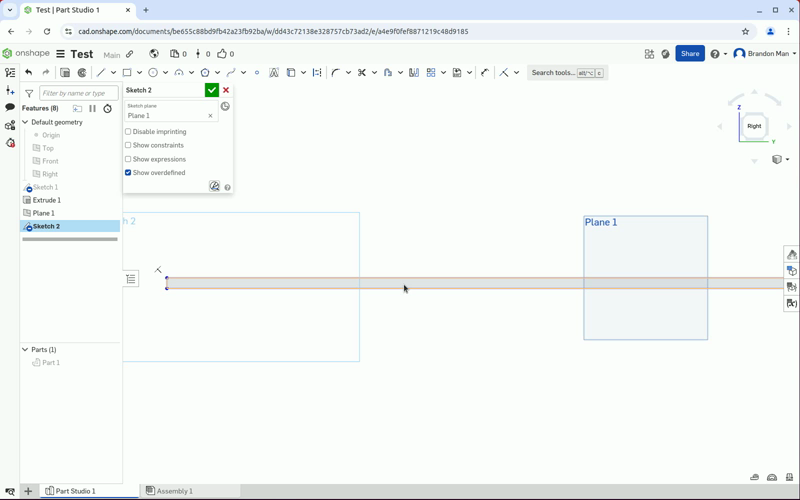
scroll(6)
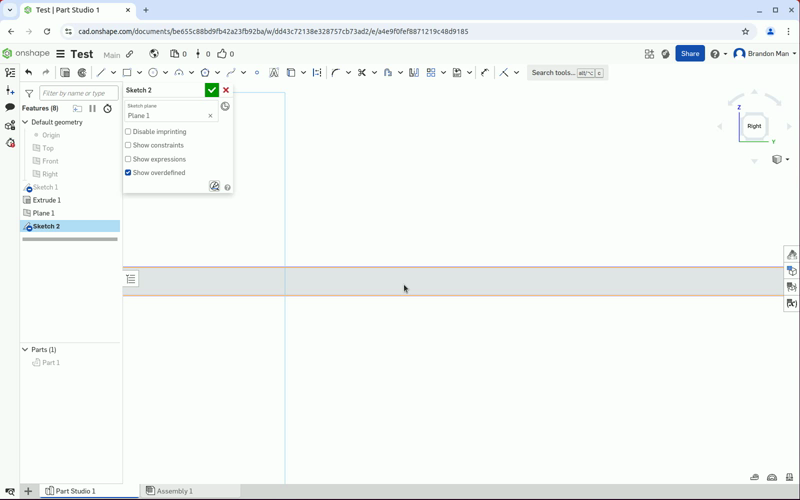
click(404, 284)
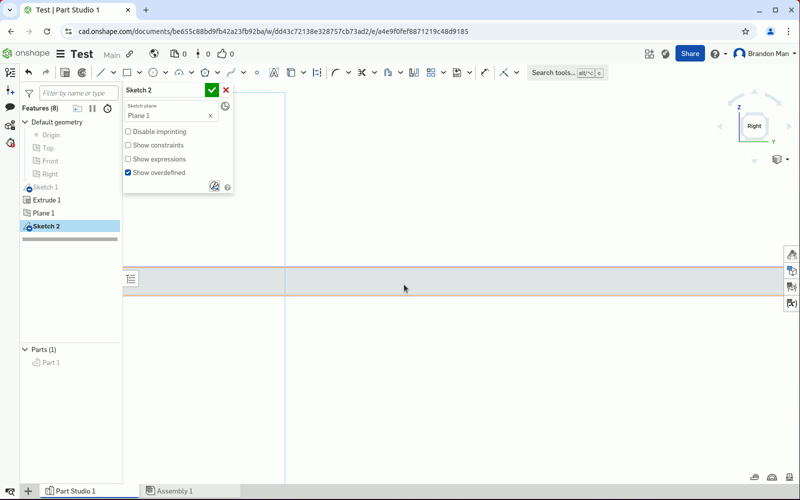
scroll(-6)
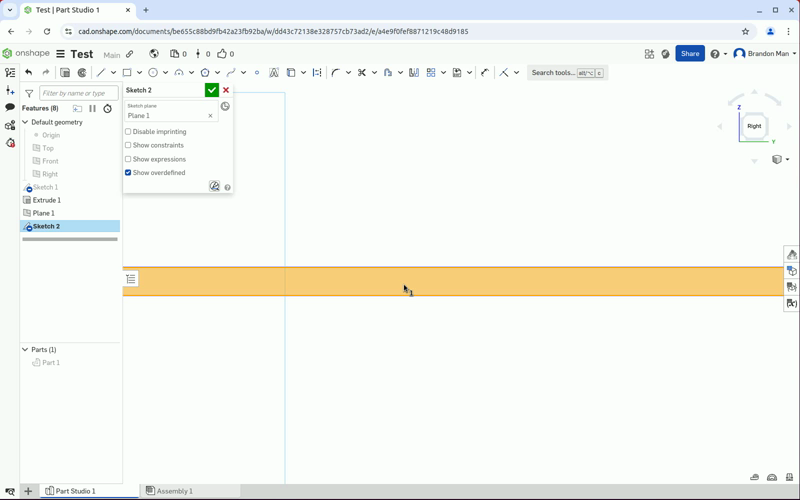
scroll(-6)
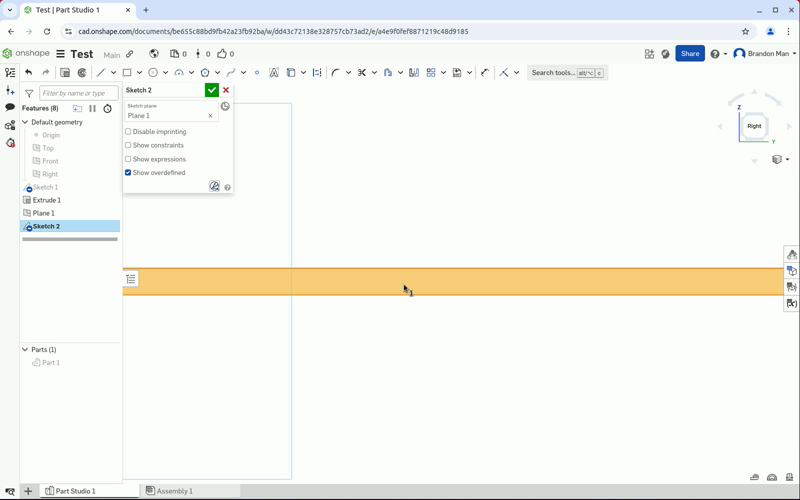
scroll(-6)
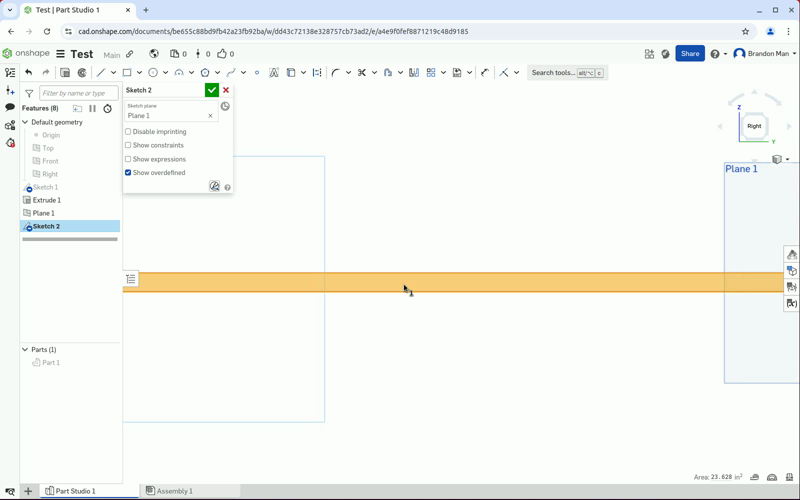
scroll(-6)
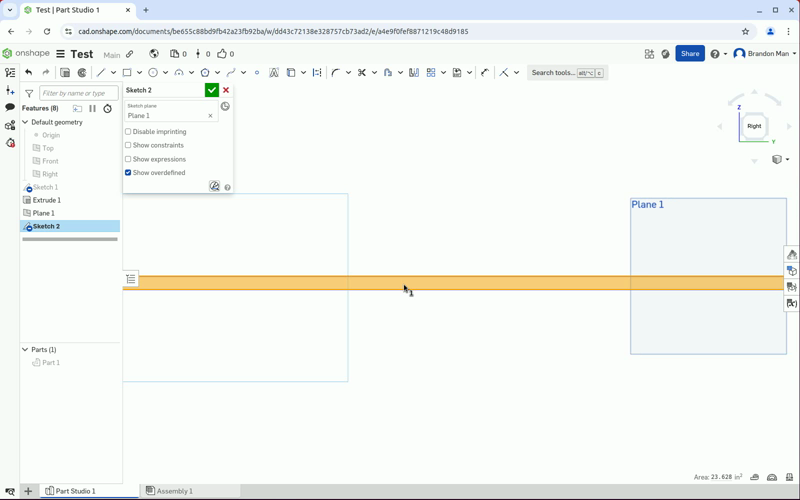
scroll(-6)
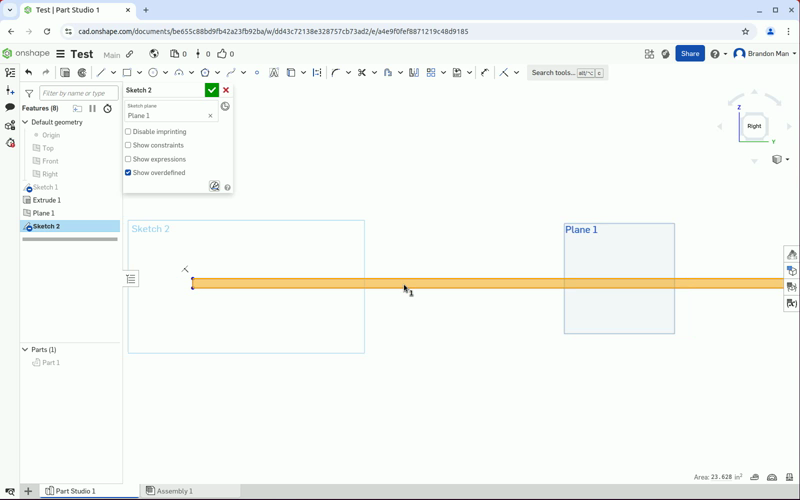
scroll(-6)
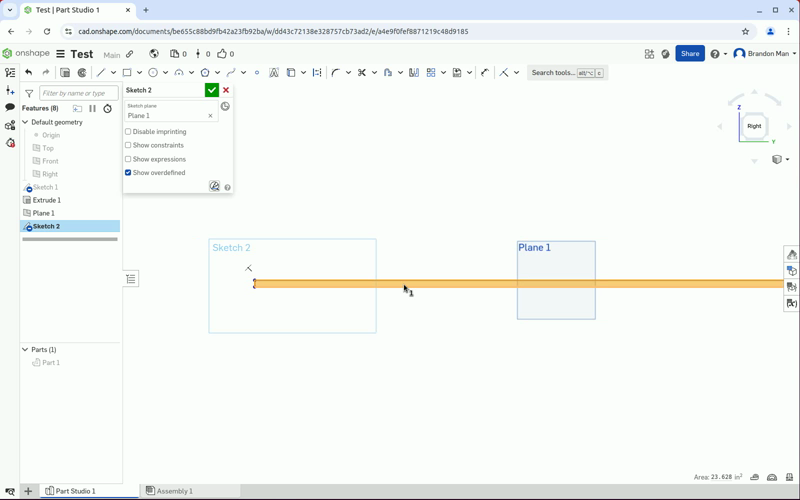
scroll(-6)
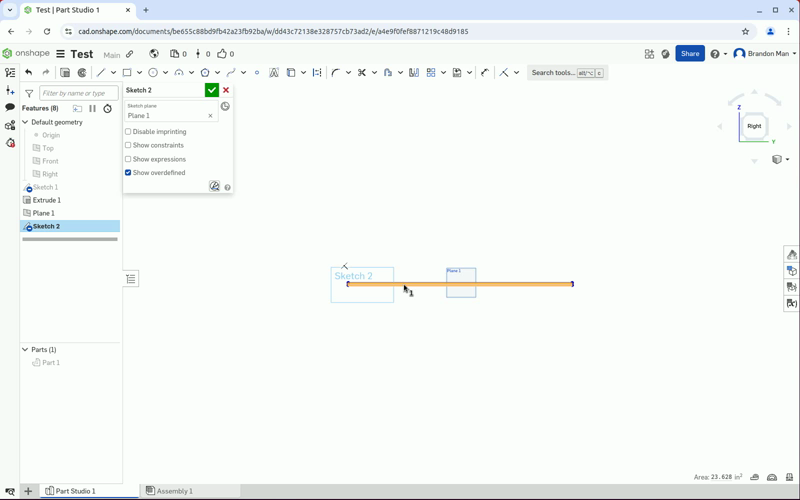
mouse_move(73, 352)
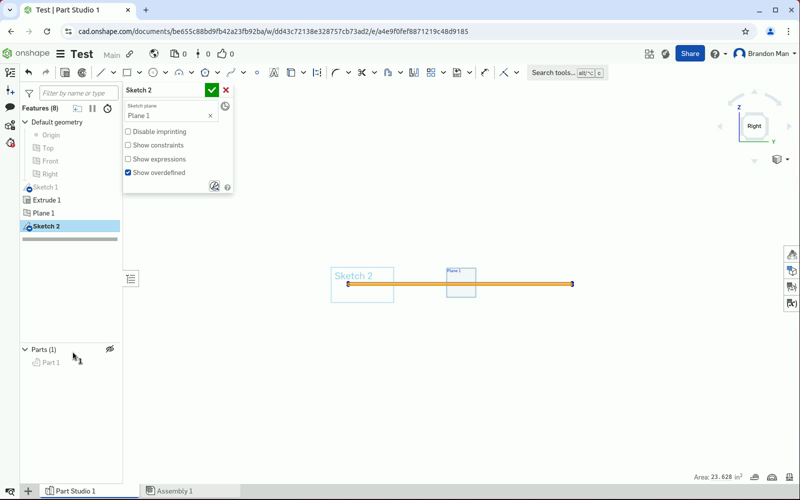
key(shift+y)
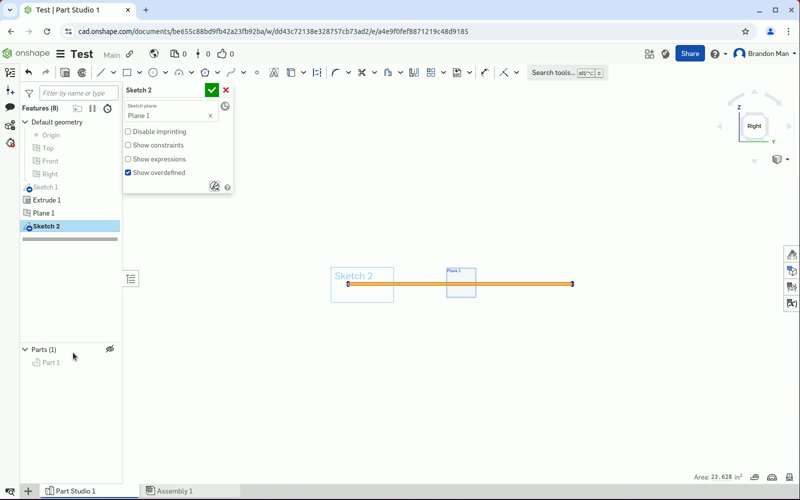
key(shift+e)
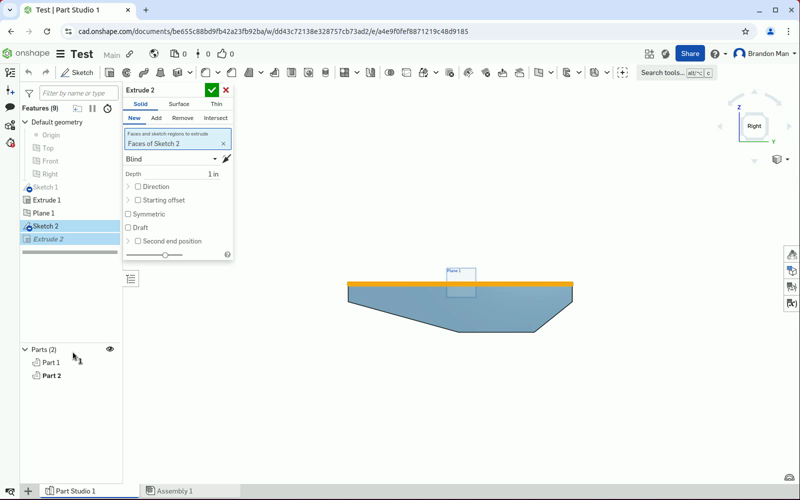
mouse_move(143, 106)
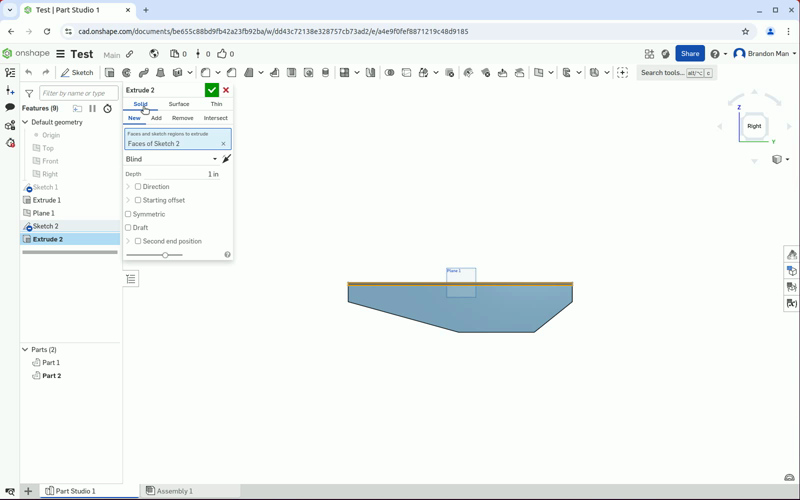
click(143, 106)
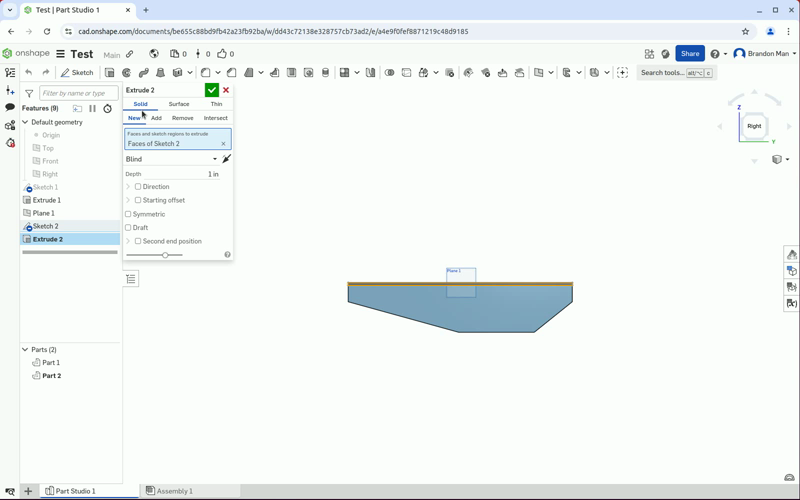
mouse_move(137, 120)
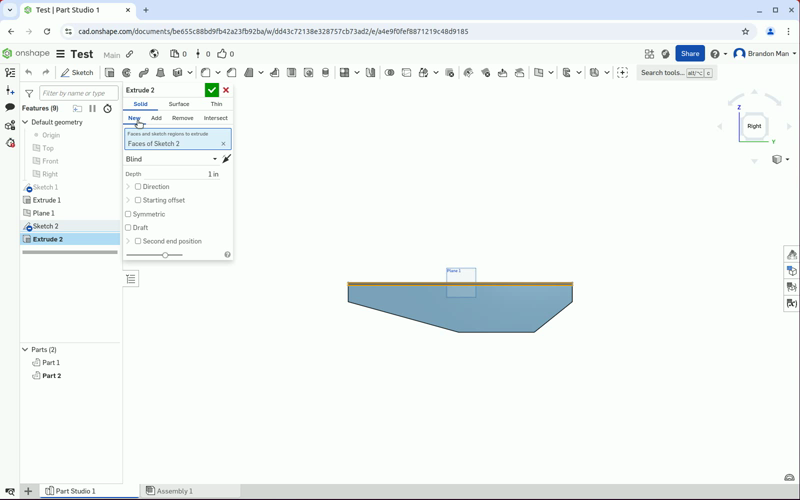
click(137, 120)
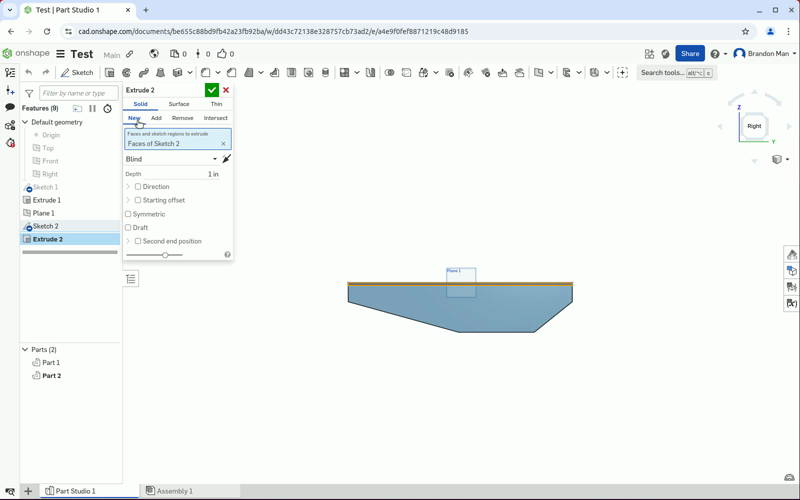
key(tab, 4)
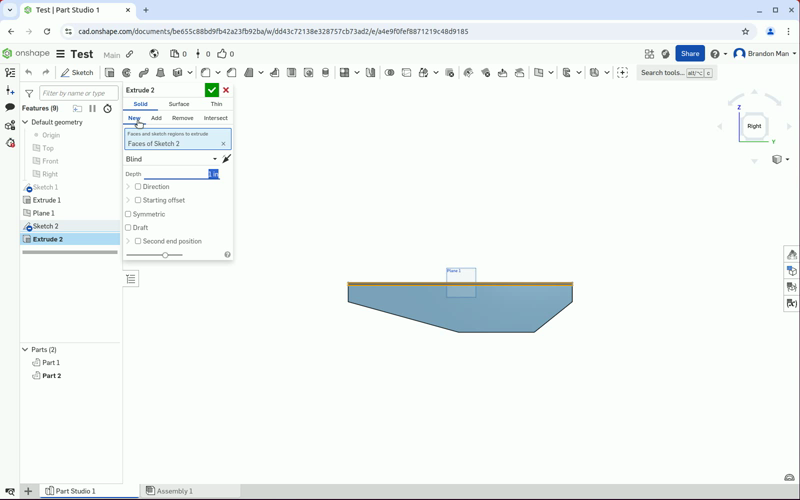
text(4.574)
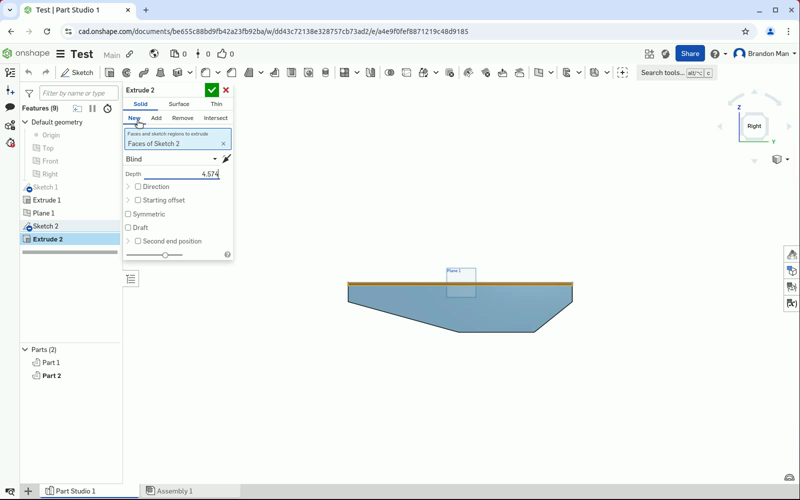
key(enter)
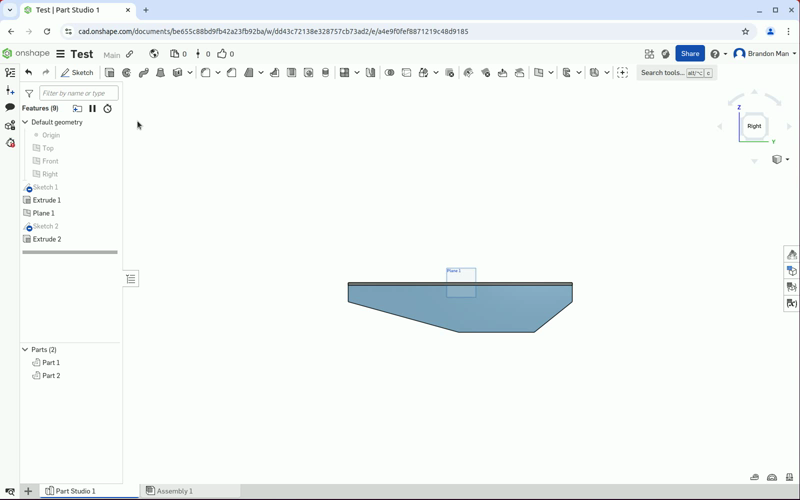
key(shift+h)
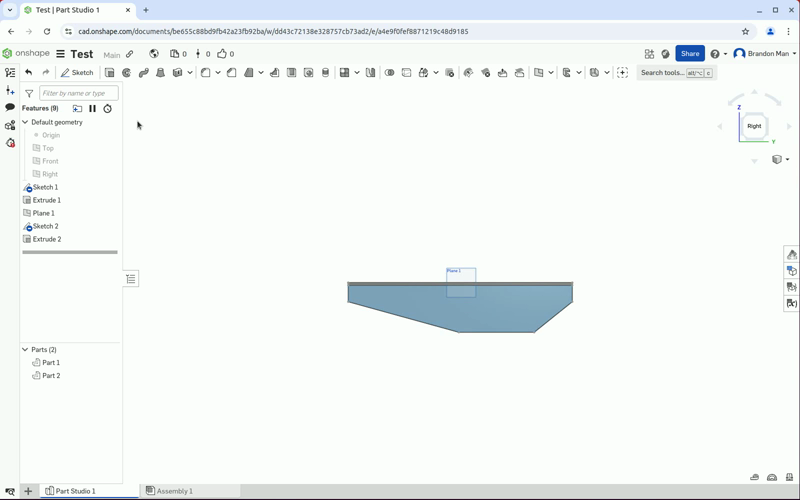
key(shift+h)
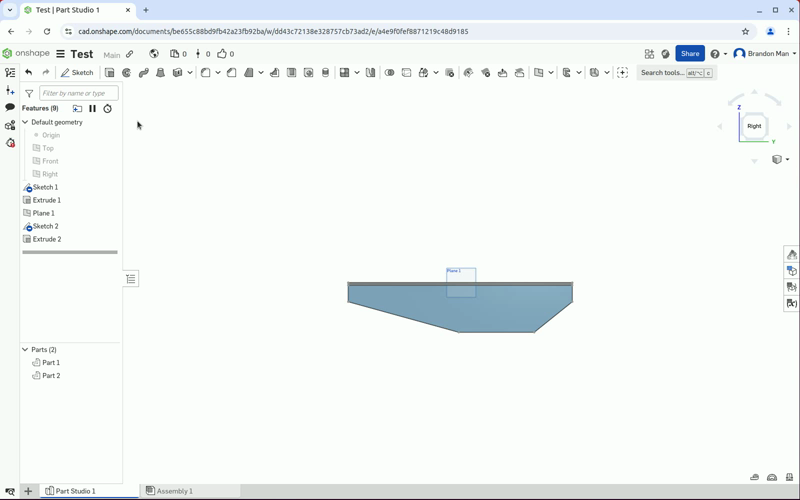
key(shift+7)
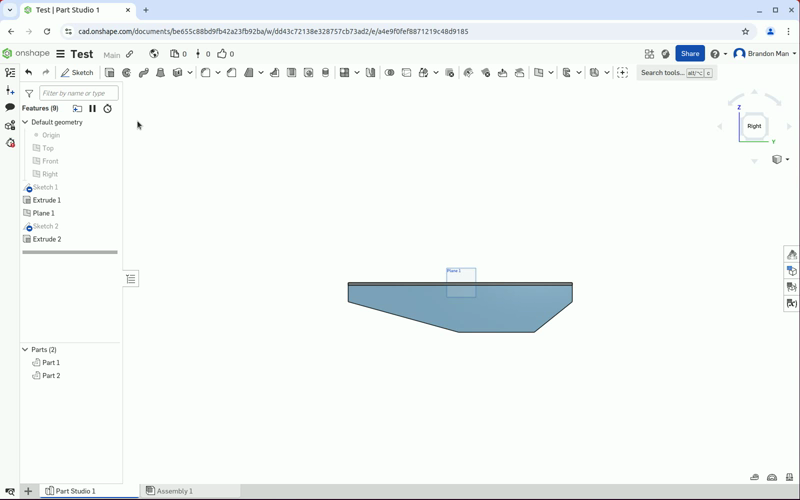
key(right, 2)
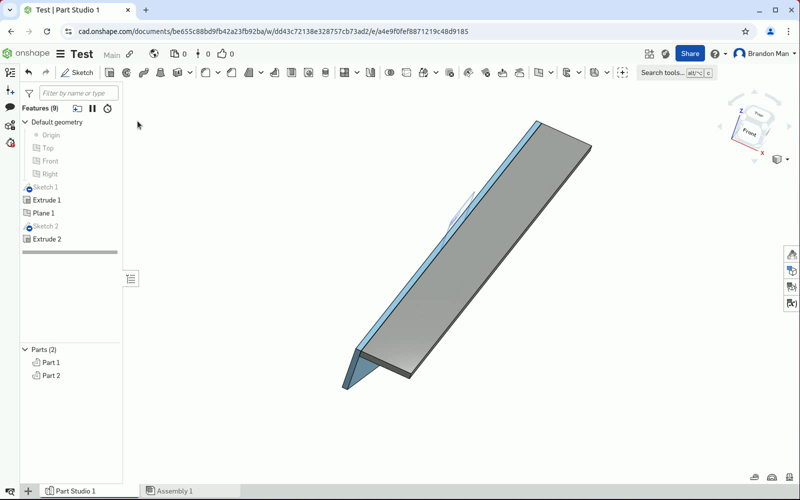
key(down, 2)
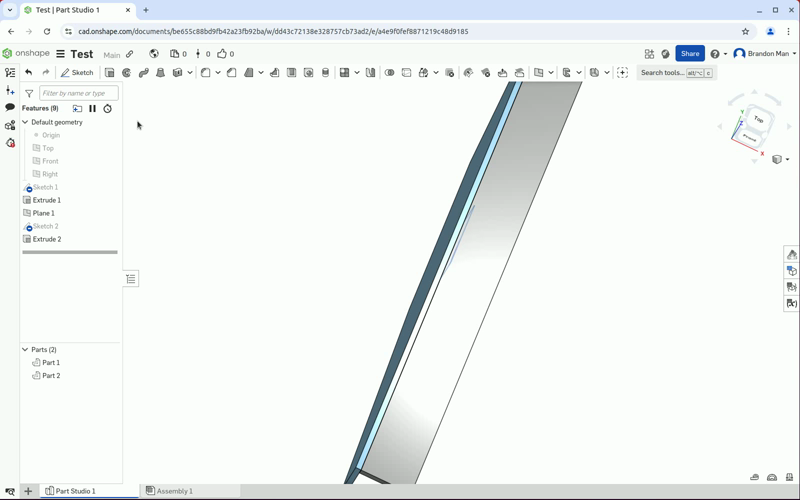
key(up, 2)
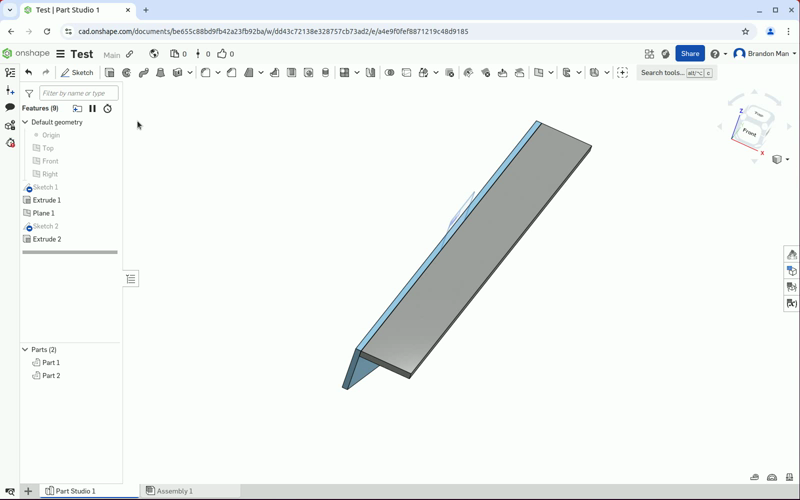
key(left, 2)
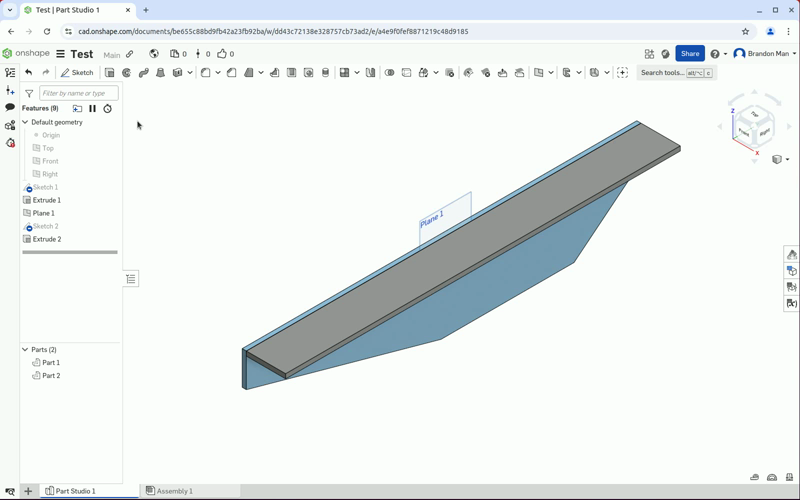
mouse_move(73, 189)
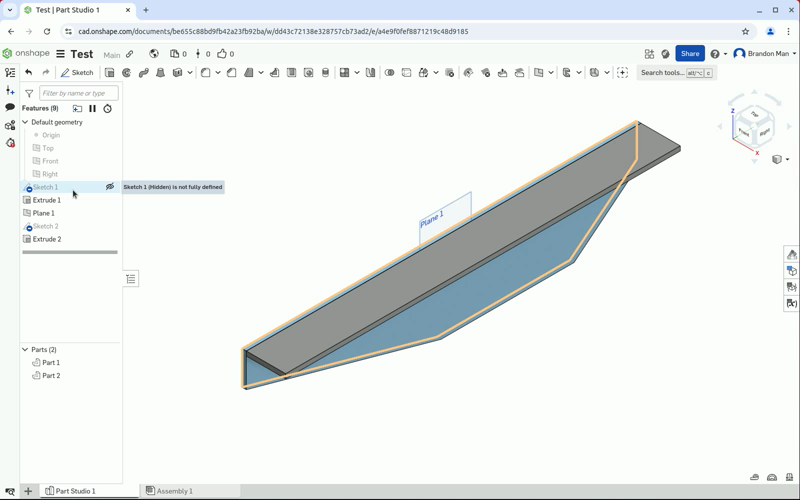
click(73, 189)